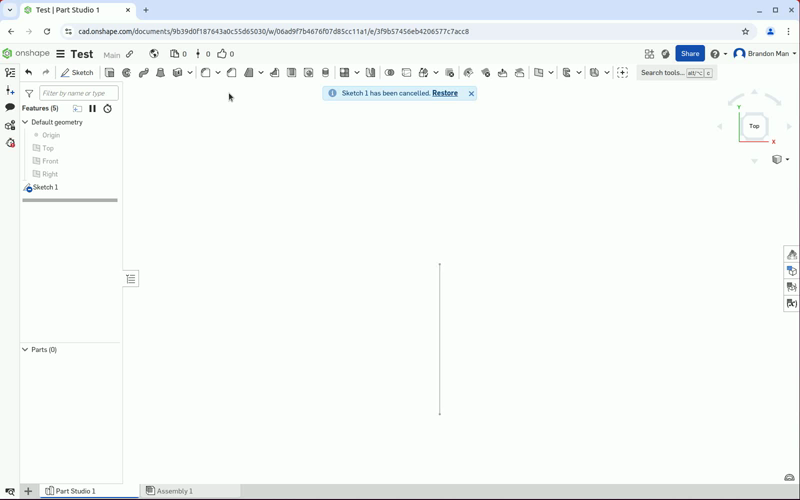
key(shift+h)
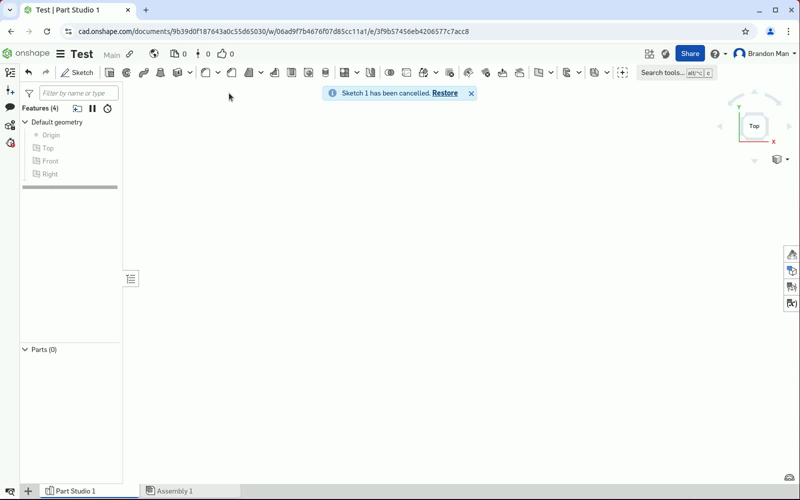
key(shift+s)
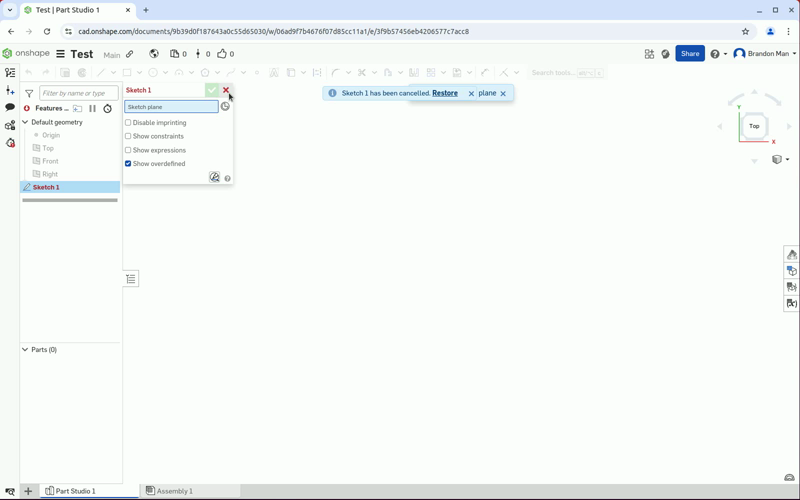
mouse_move(73, 150)
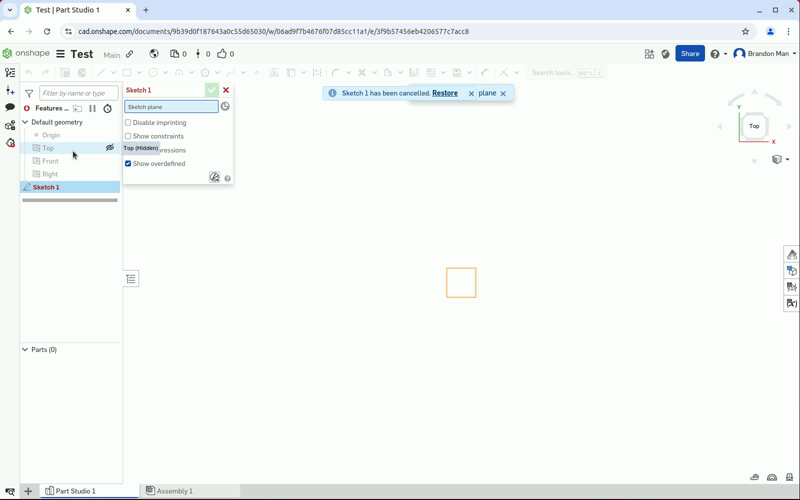
click(73, 150)
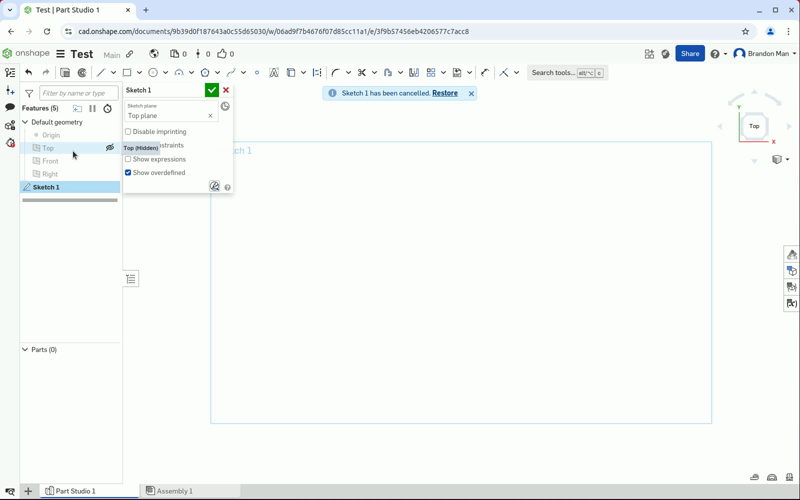
mouse_move(73, 352)
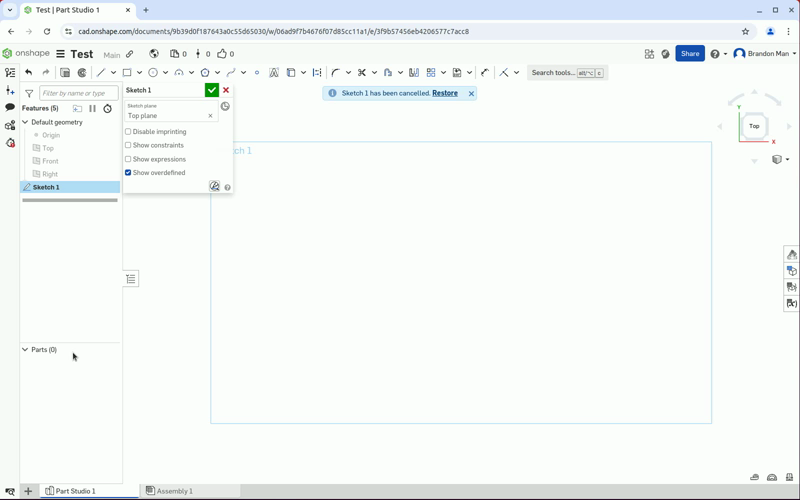
key(y)
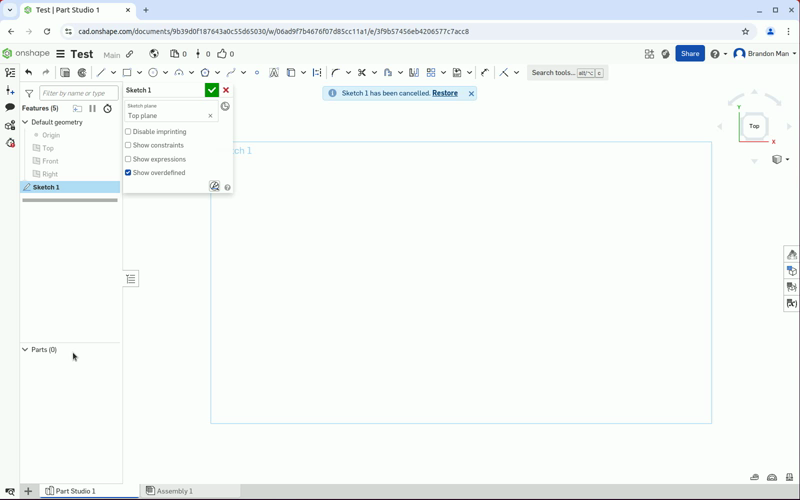
key(l)
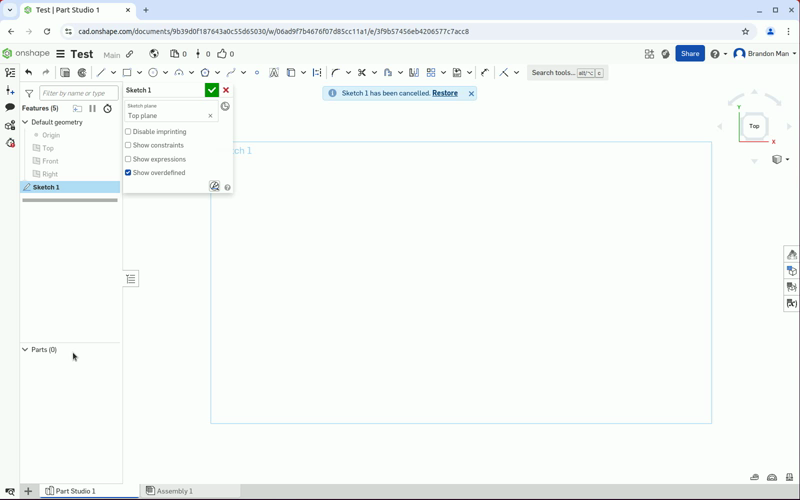
key_down(shift)
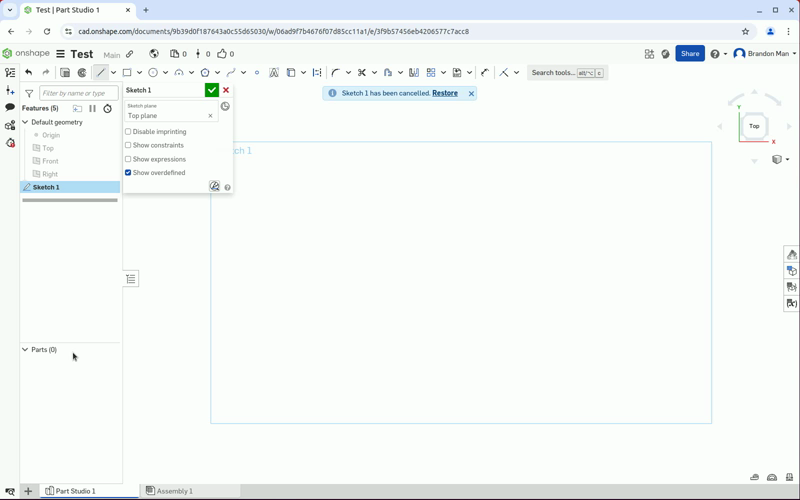
mouse_move(401, 262)
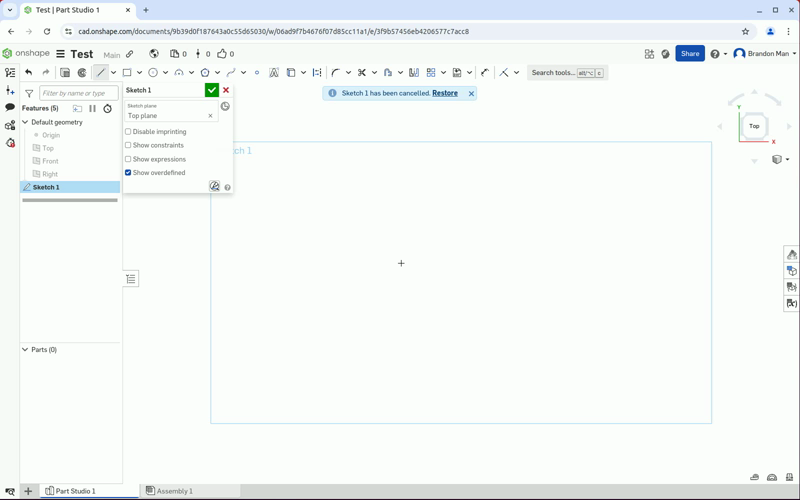
click(401, 262)
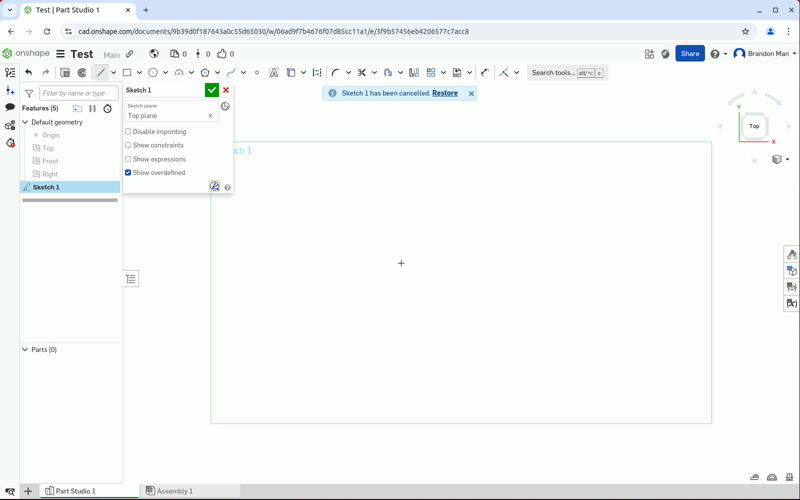
key_up(shift)
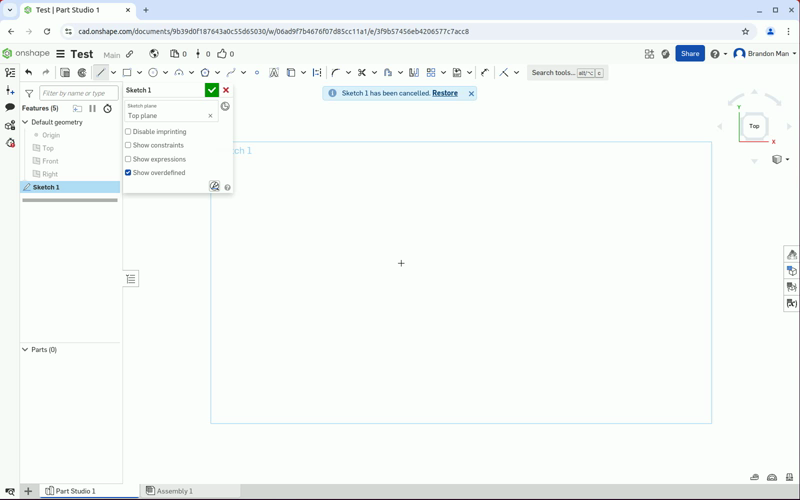
key_down(shift)
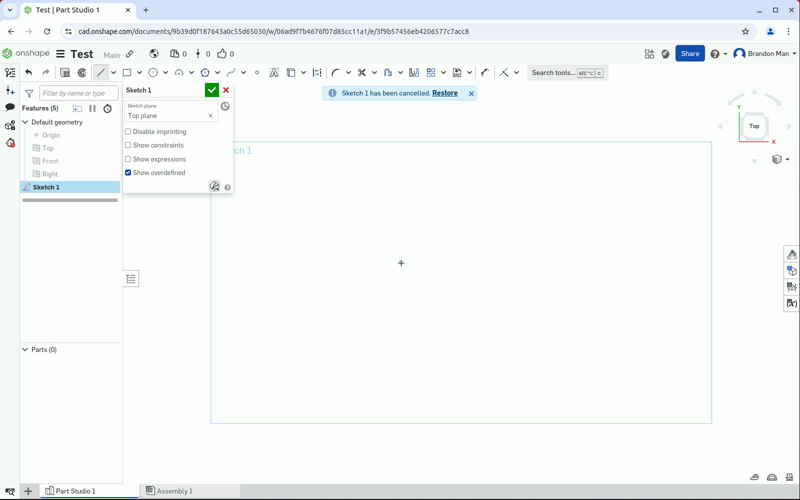
mouse_move(514, 262)
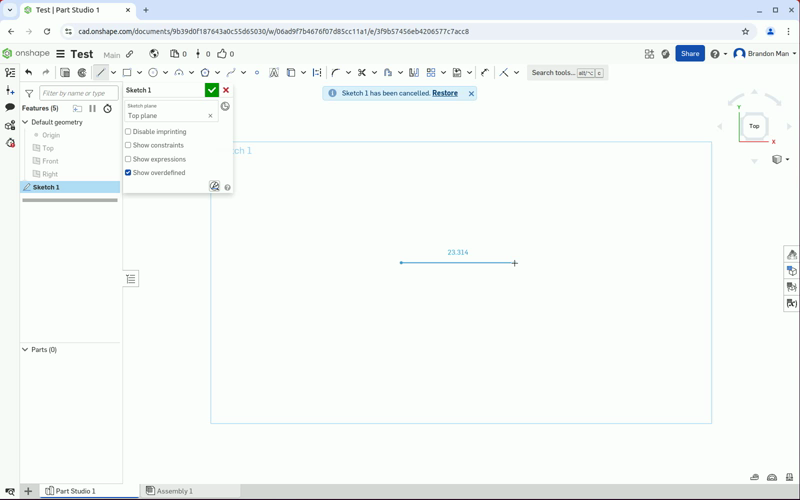
click(514, 262)
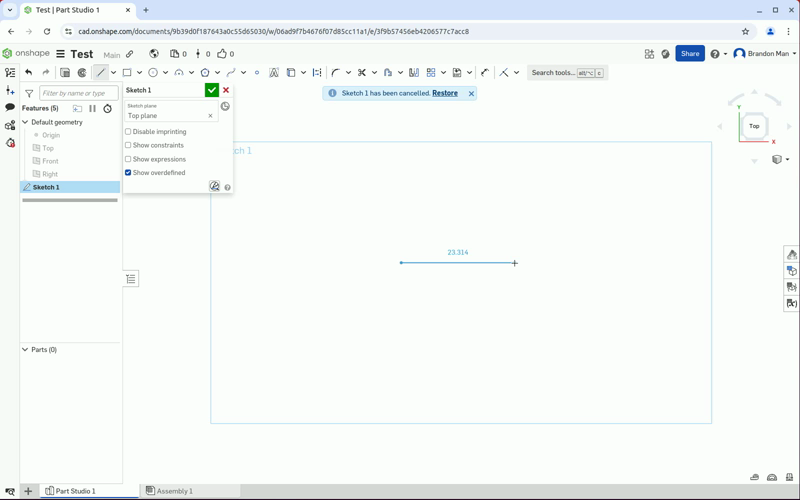
key_up(shift)
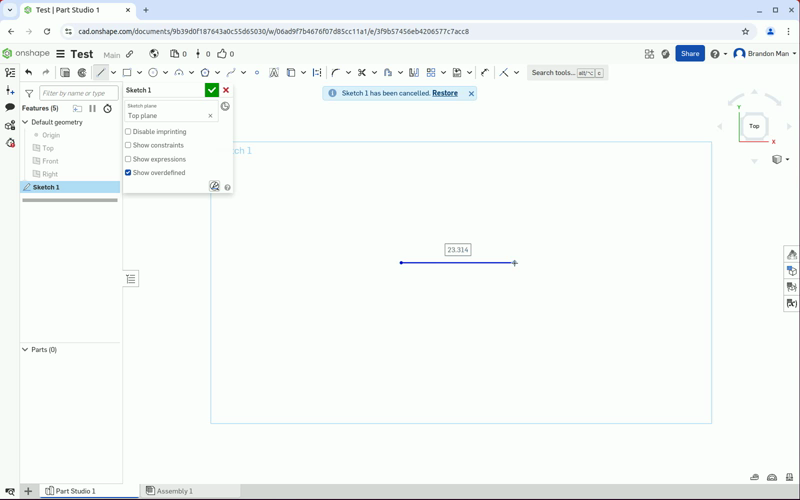
key_down(shift)
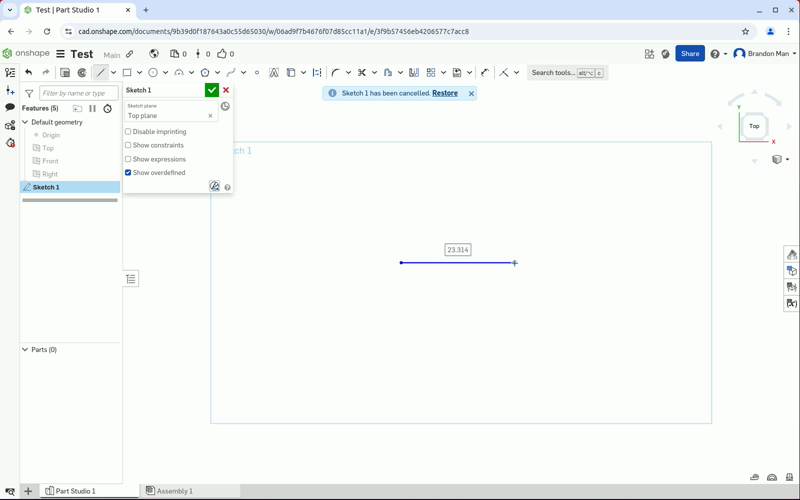
mouse_move(544, 262)
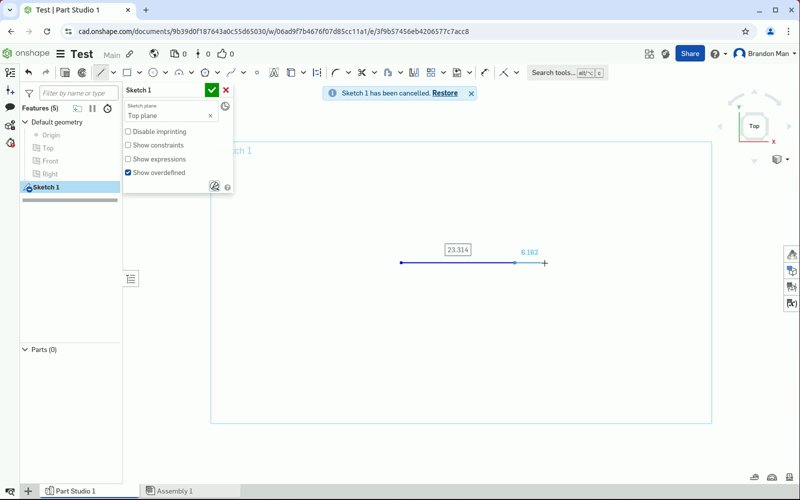
mouse_move(514, 225)
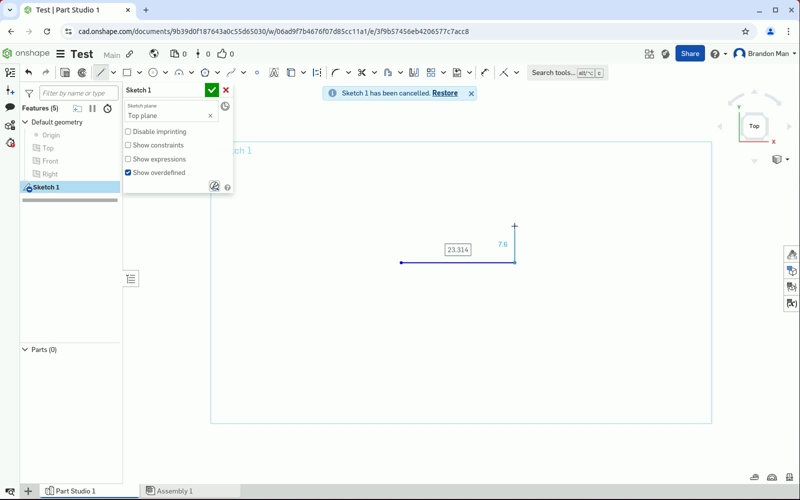
click(514, 225)
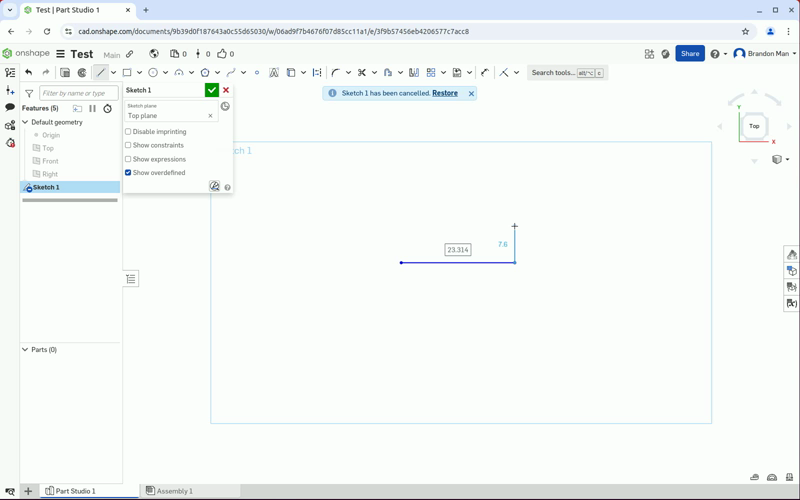
key_up(shift)
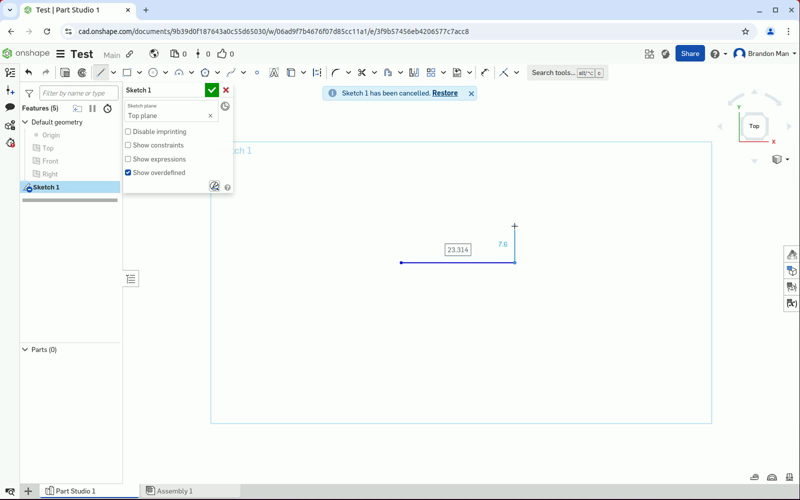
key_down(shift)
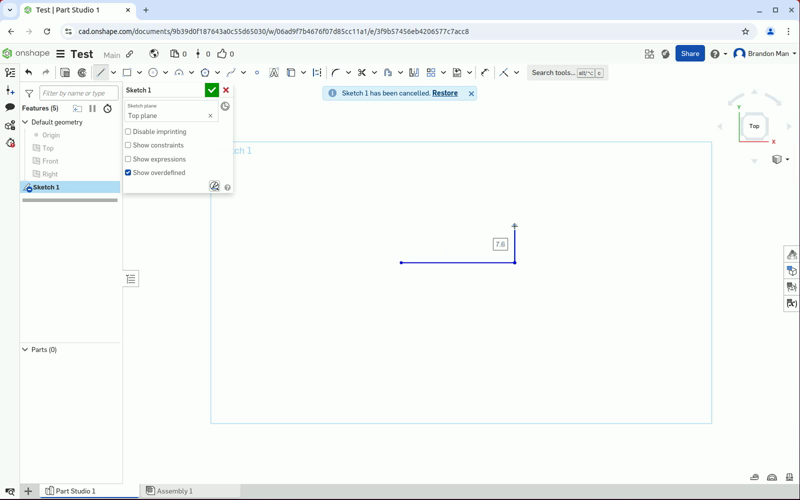
mouse_move(401, 225)
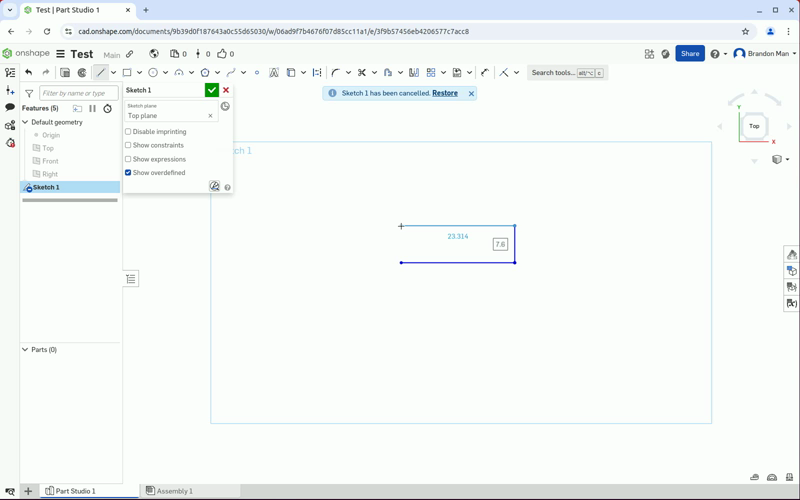
click(401, 225)
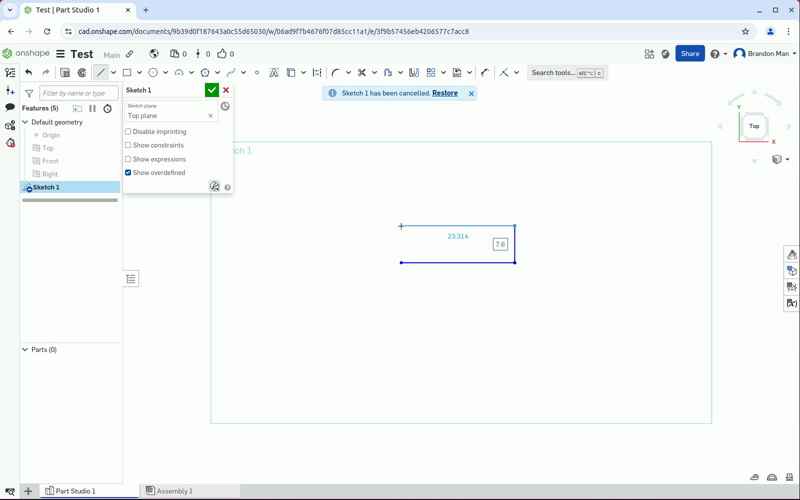
key_up(shift)
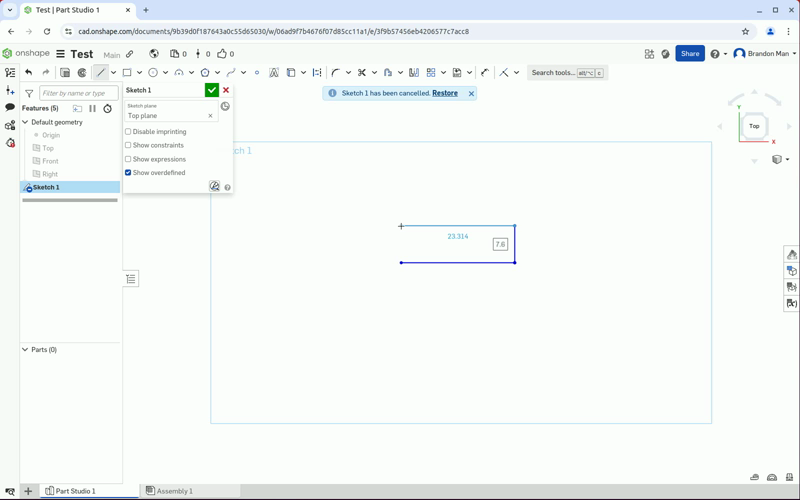
mouse_move(431, 225)
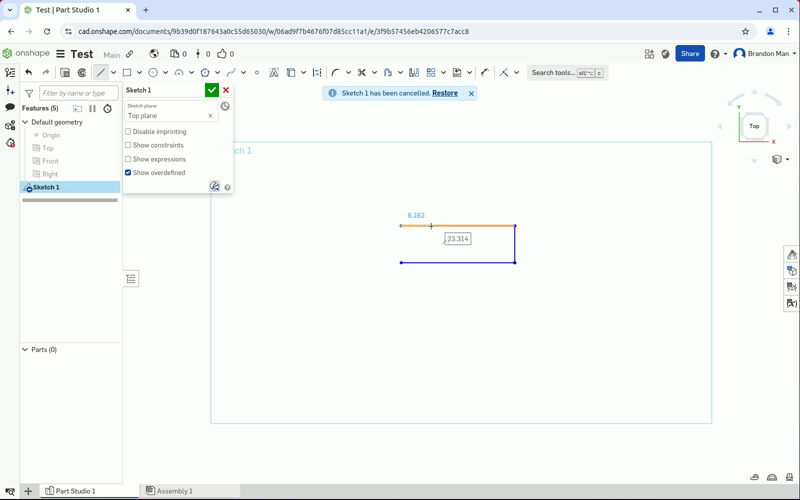
key_down(shift)
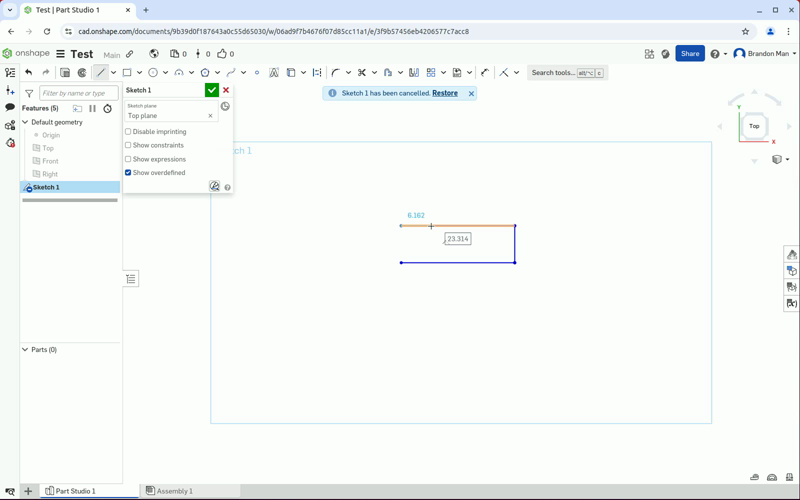
mouse_move(401, 262)
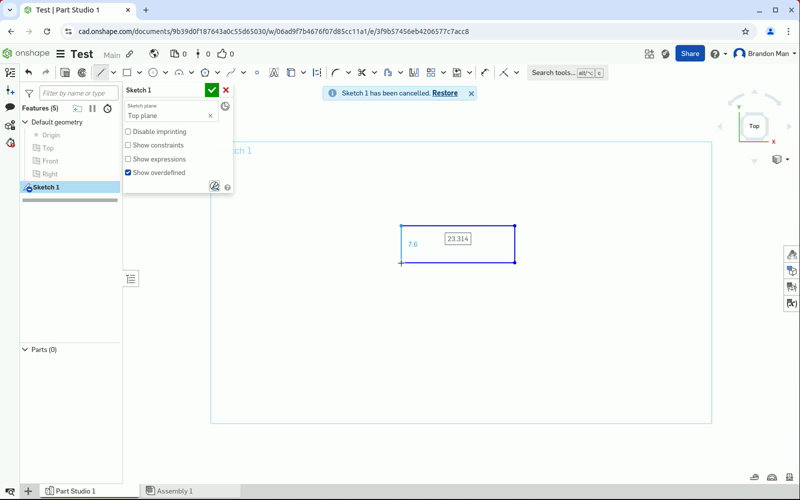
key_up(shift)
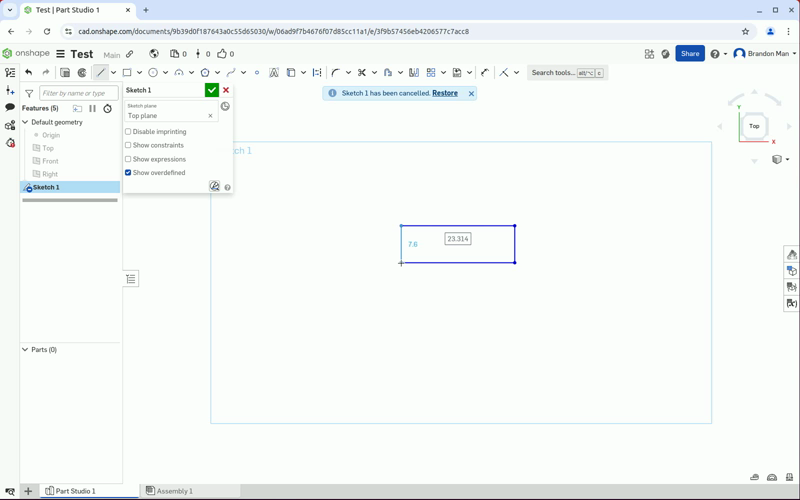
click(401, 262)
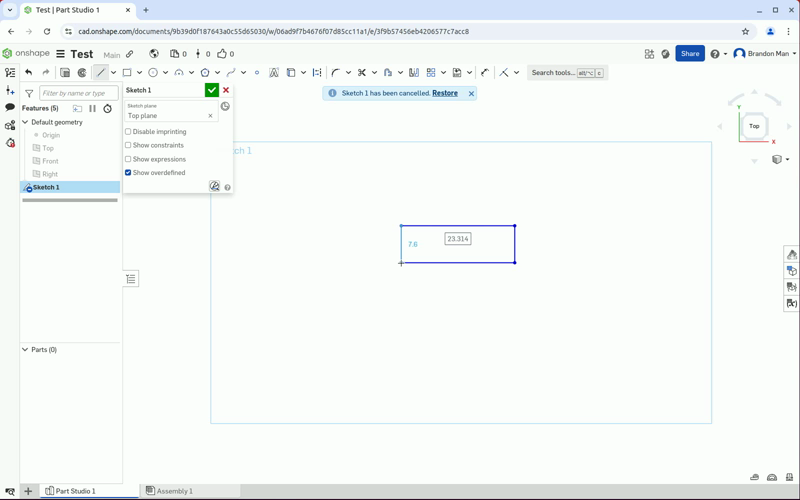
key(esc)
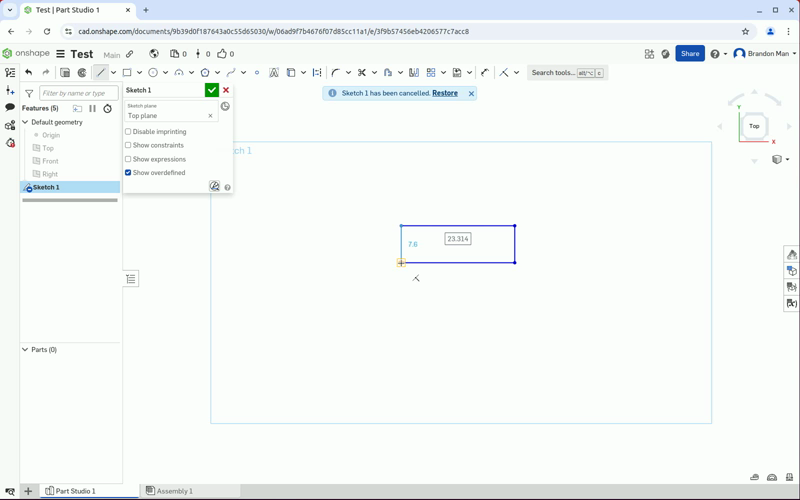
mouse_move(428, 249)
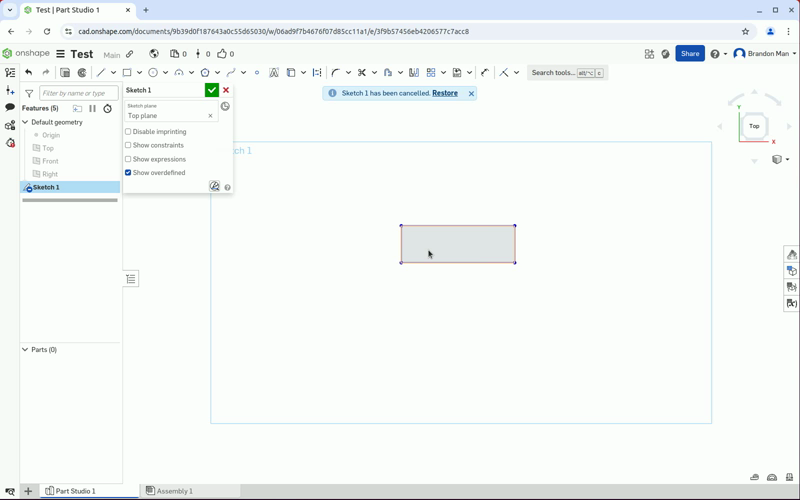
click(428, 249)
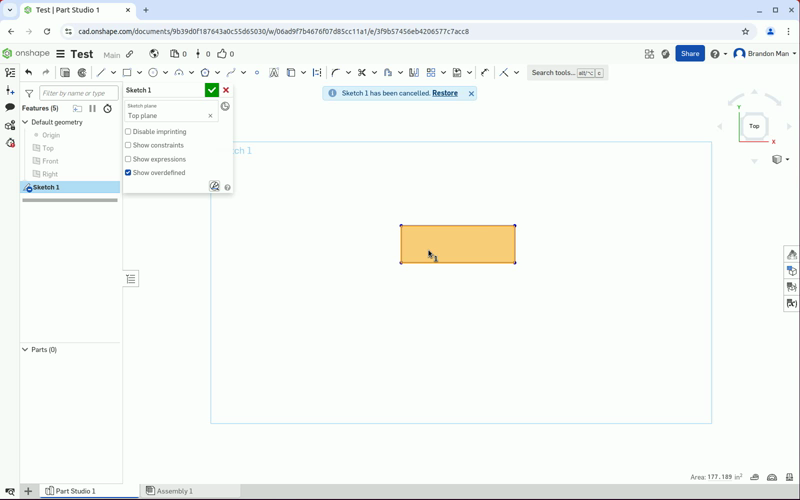
mouse_move(73, 352)
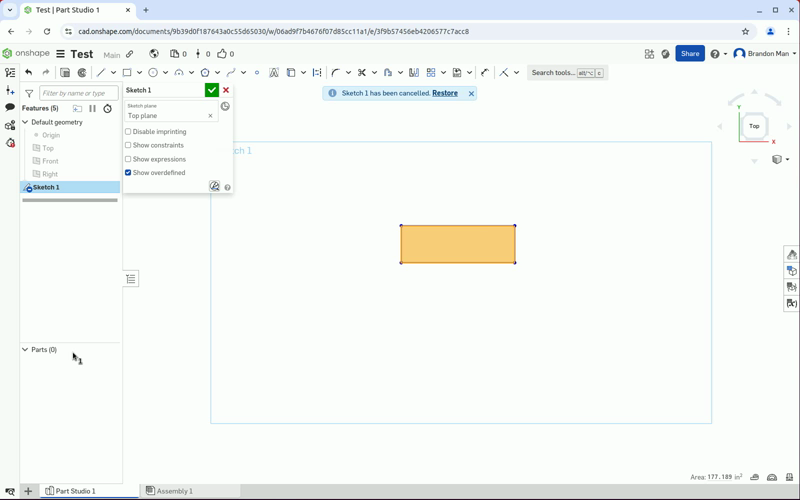
key(shift+y)
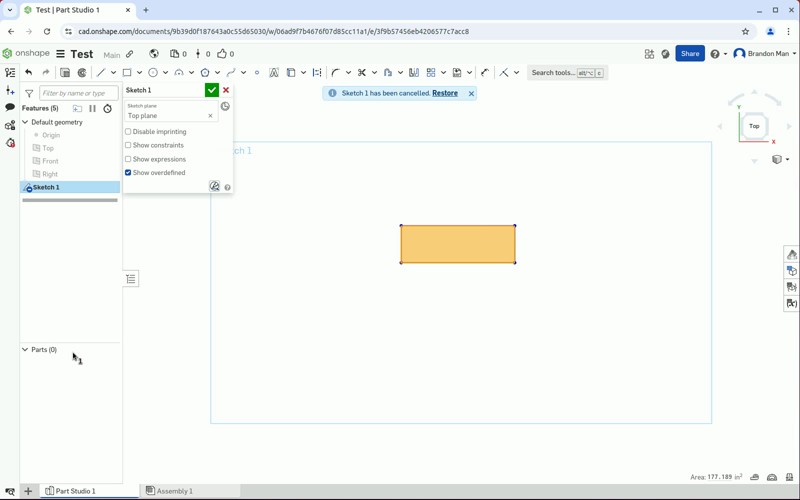
key(shift+e)
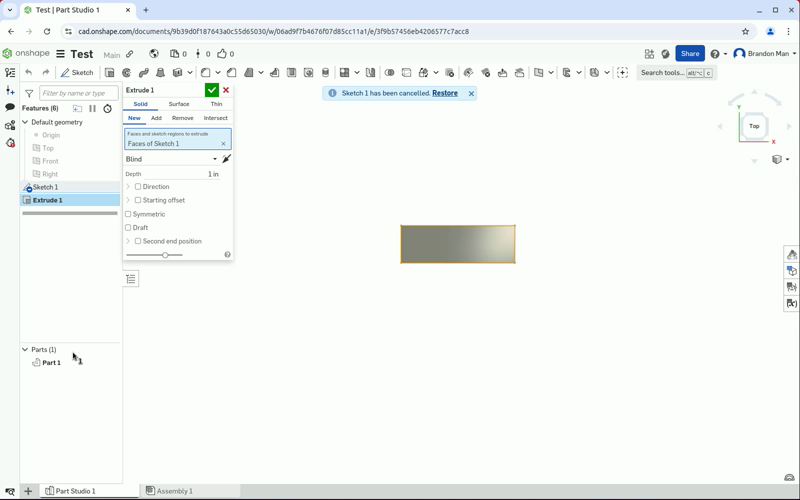
mouse_move(143, 106)
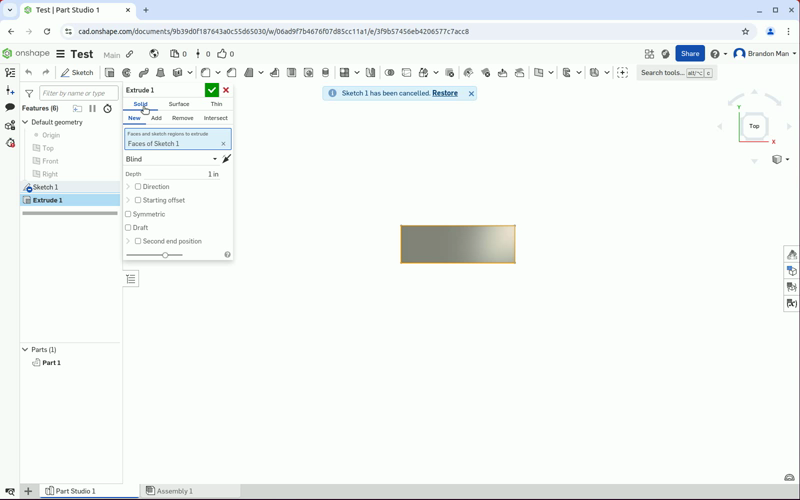
click(143, 106)
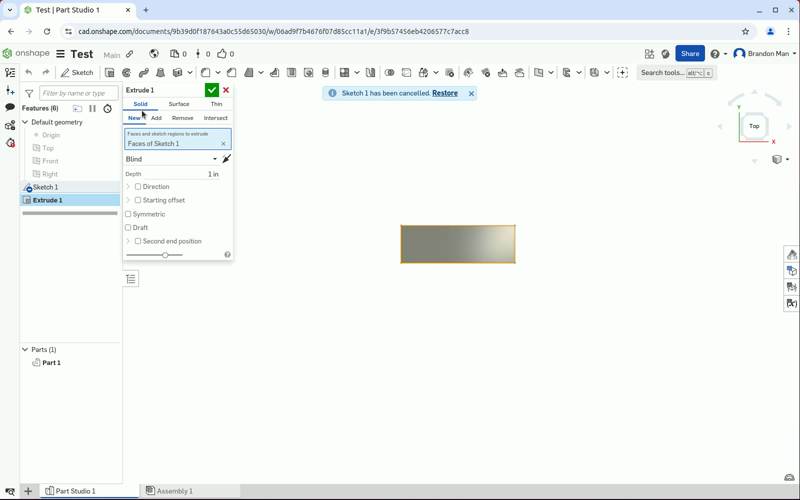
mouse_move(137, 120)
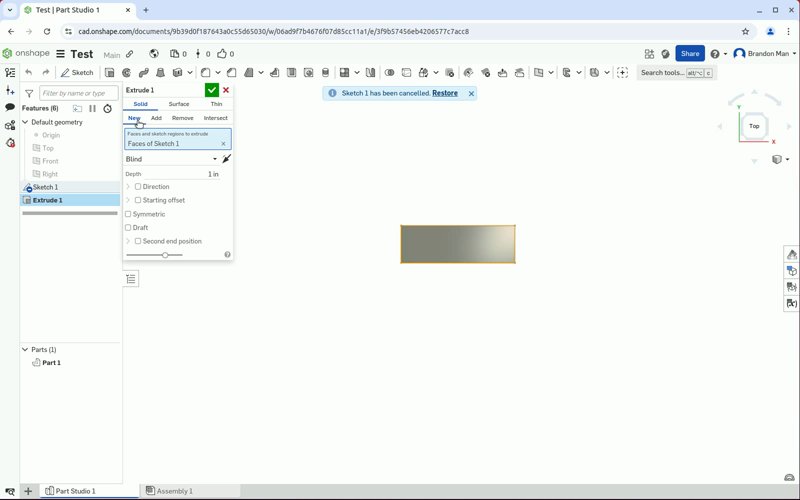
click(137, 120)
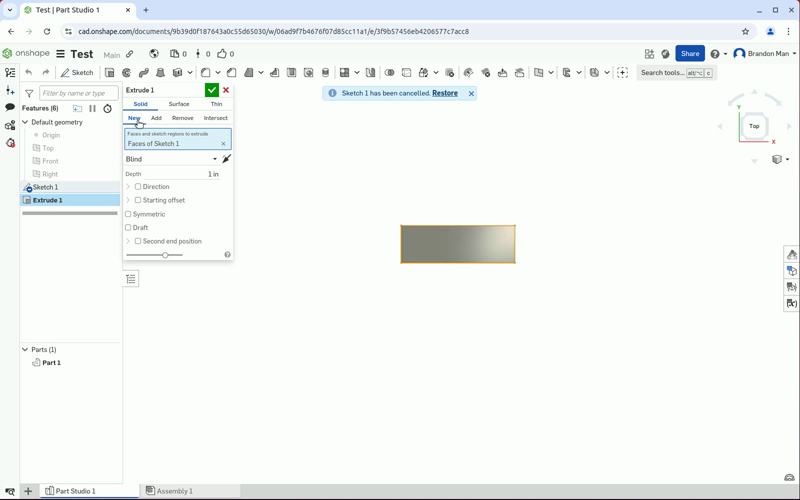
key(tab, 4)
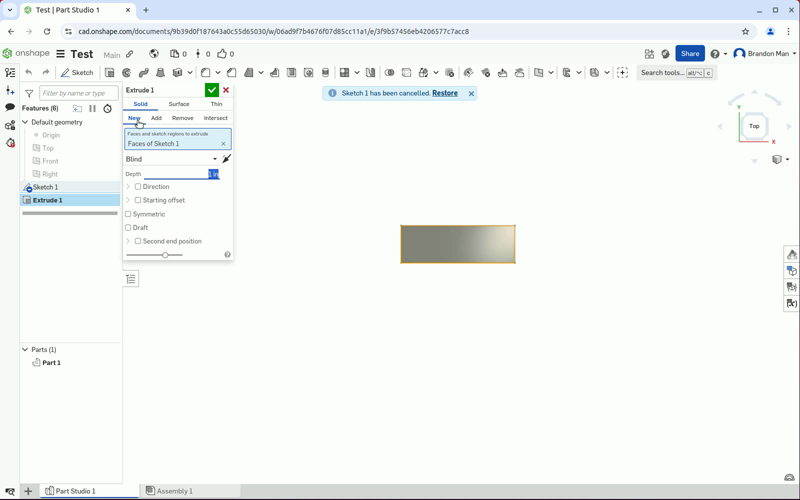
text(6.981)
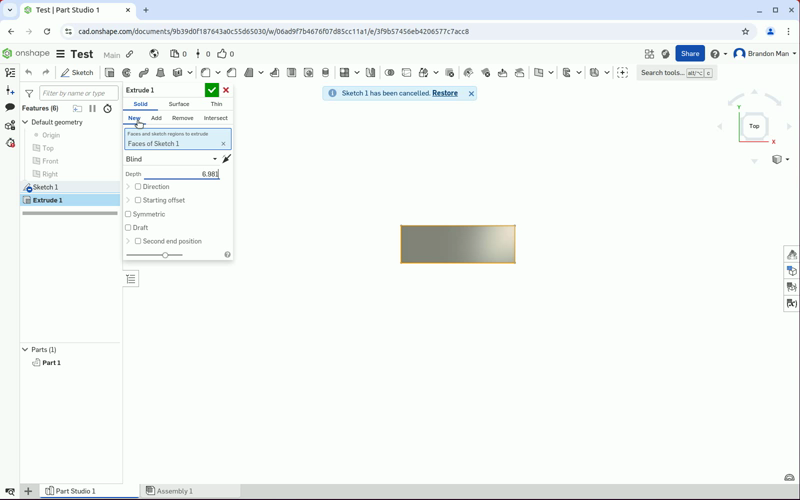
key(enter)
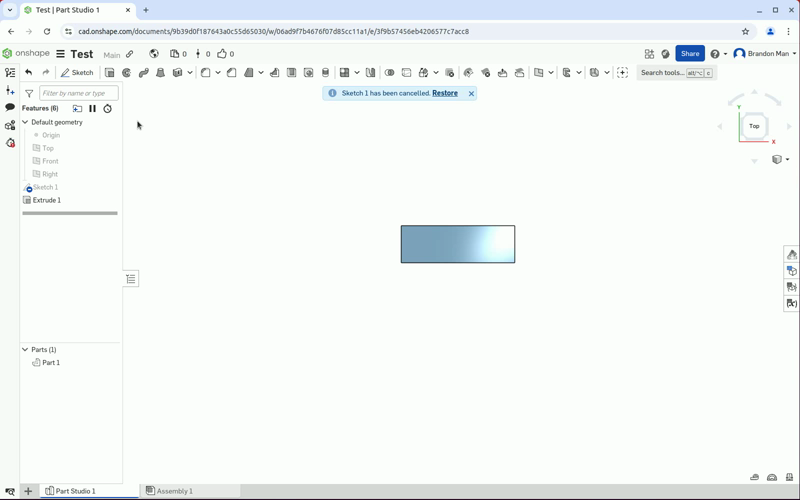
key(shift+h)
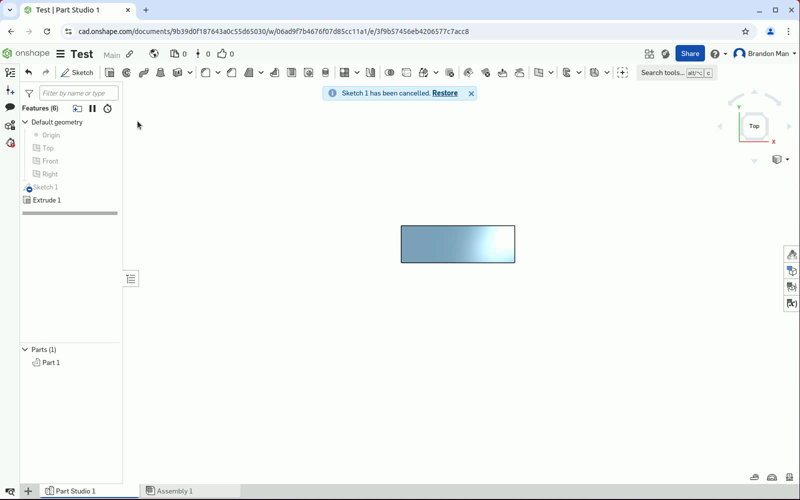
key(shift+h)
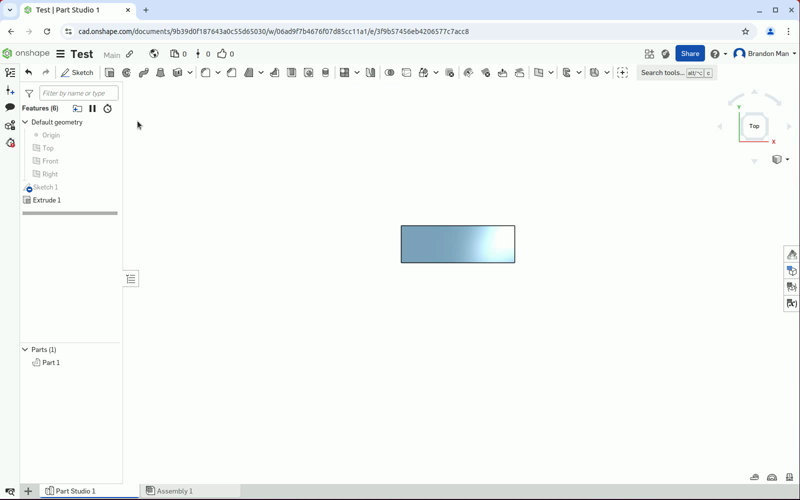
mouse_move(73, 189)
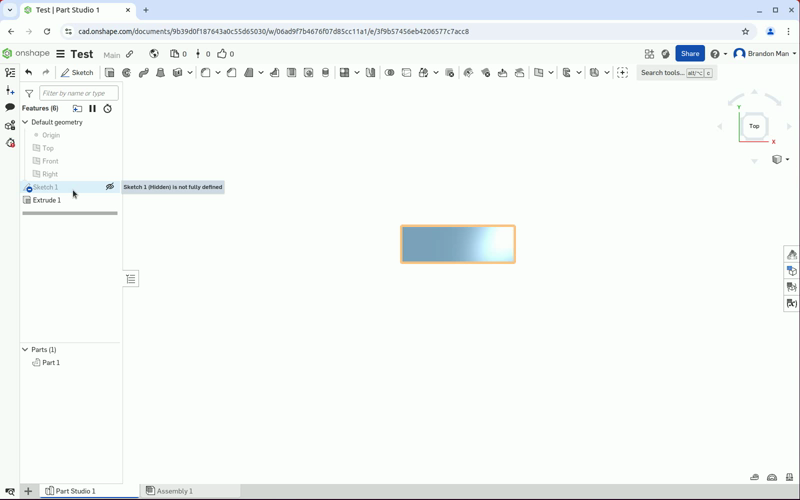
click(73, 189)
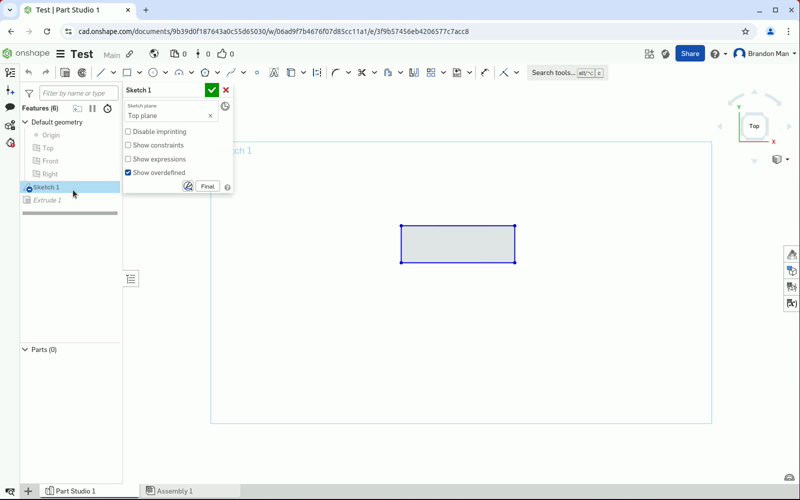
mouse_move(229, 92)
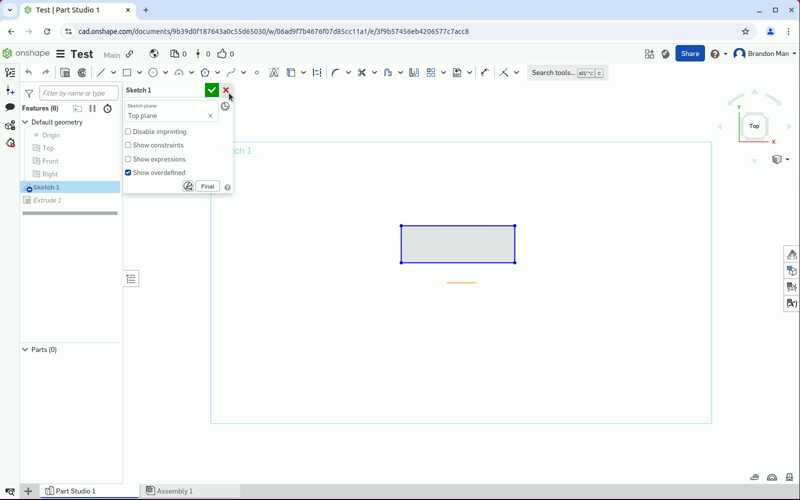
click(229, 92)
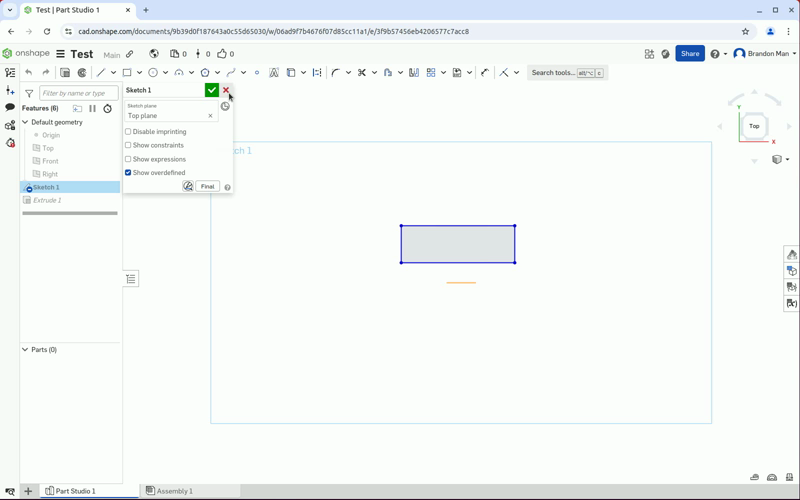
key(shift+s)
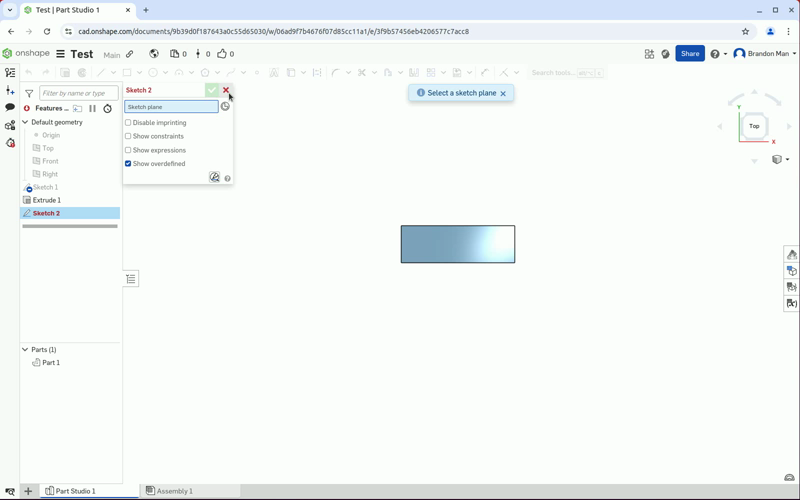
mouse_move(73, 150)
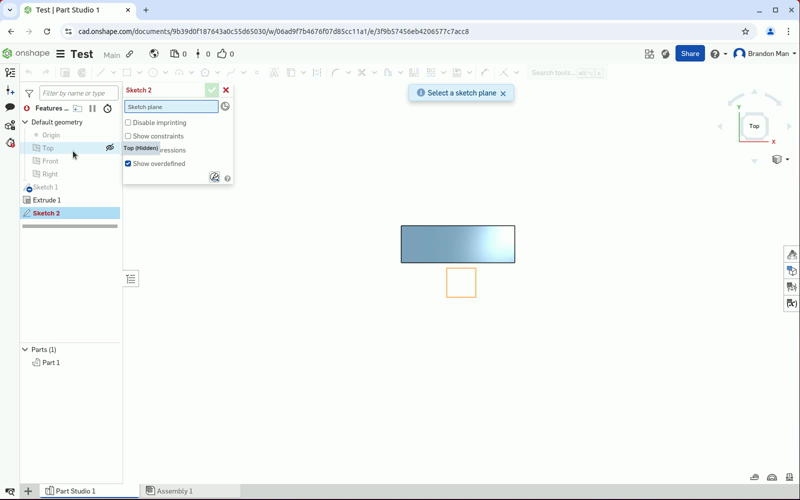
click(73, 150)
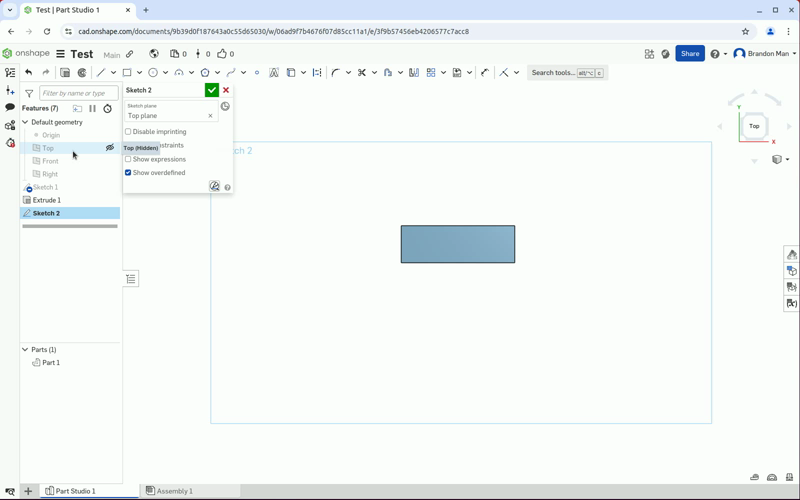
mouse_move(73, 352)
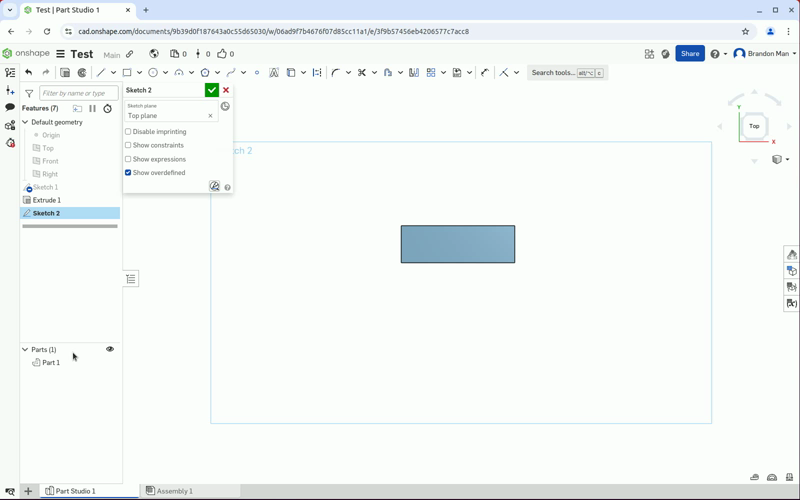
key(y)
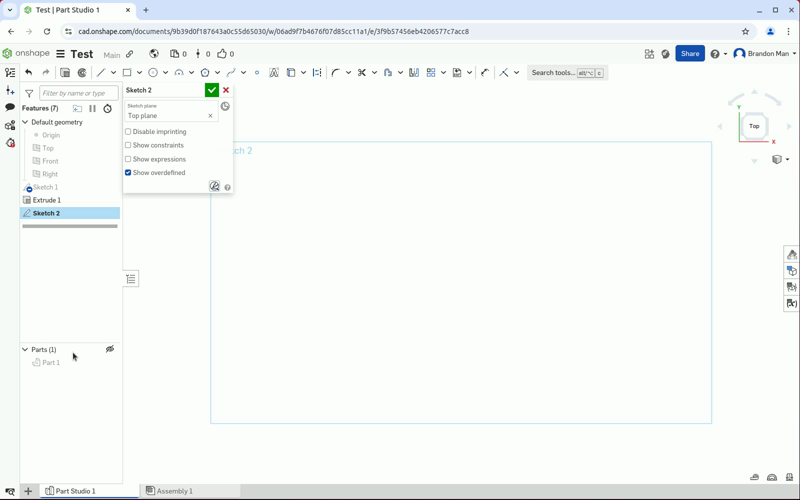
key(l)
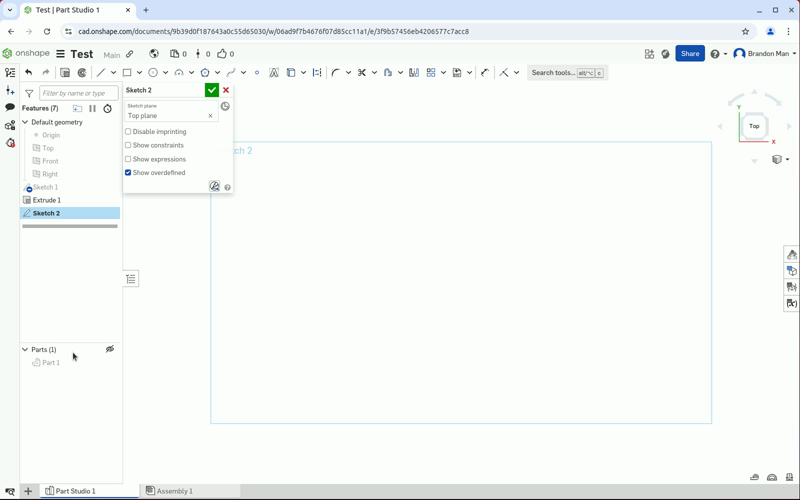
key_down(shift)
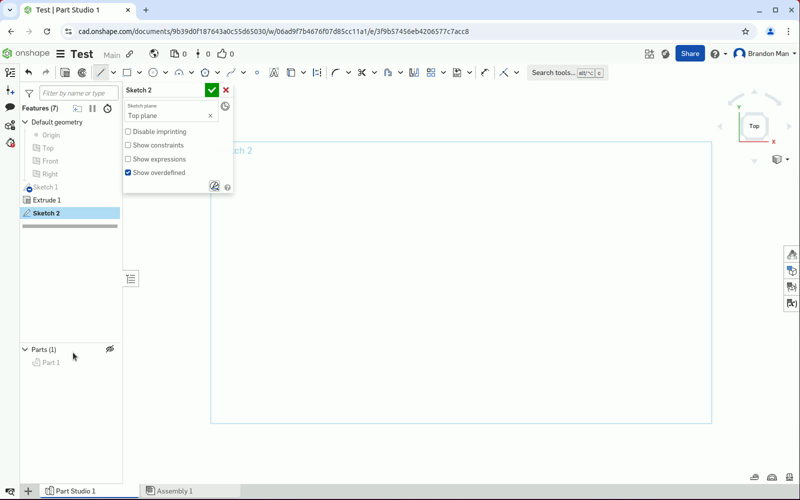
mouse_move(552, 262)
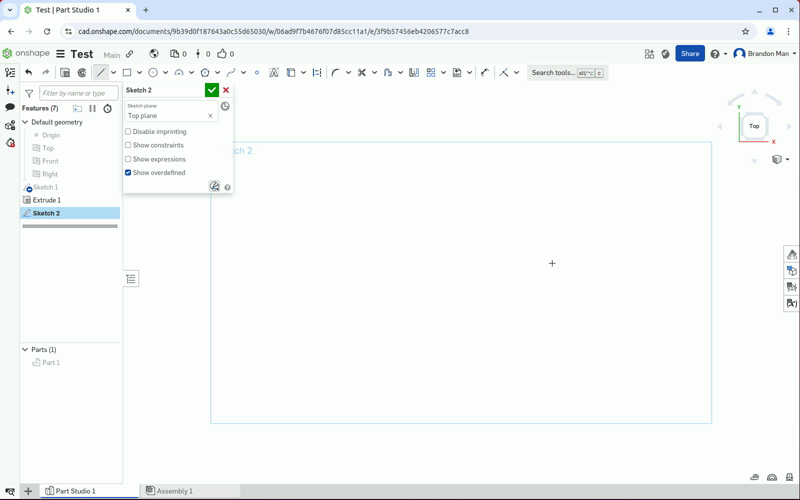
click(552, 262)
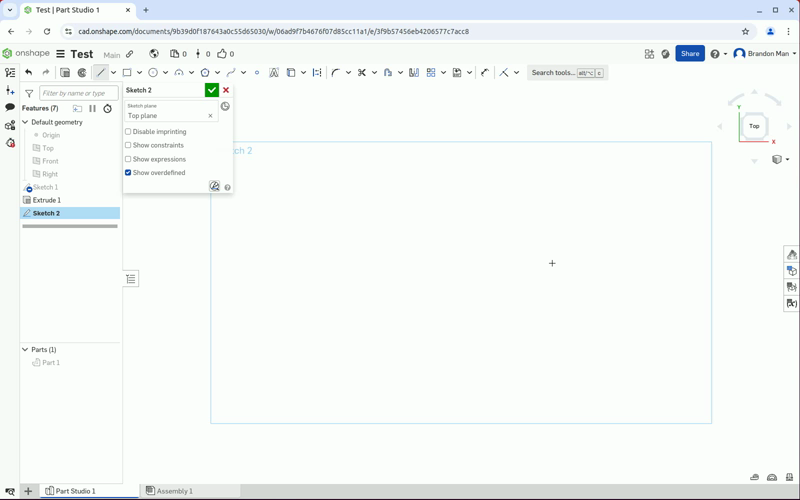
key_up(shift)
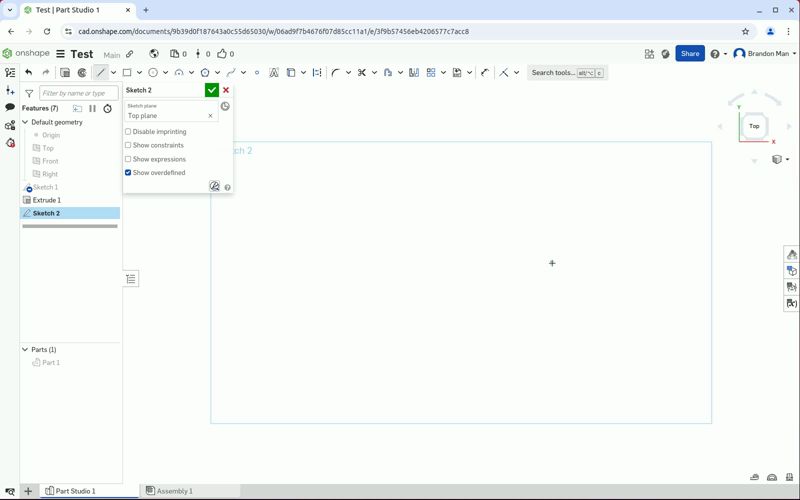
key_down(shift)
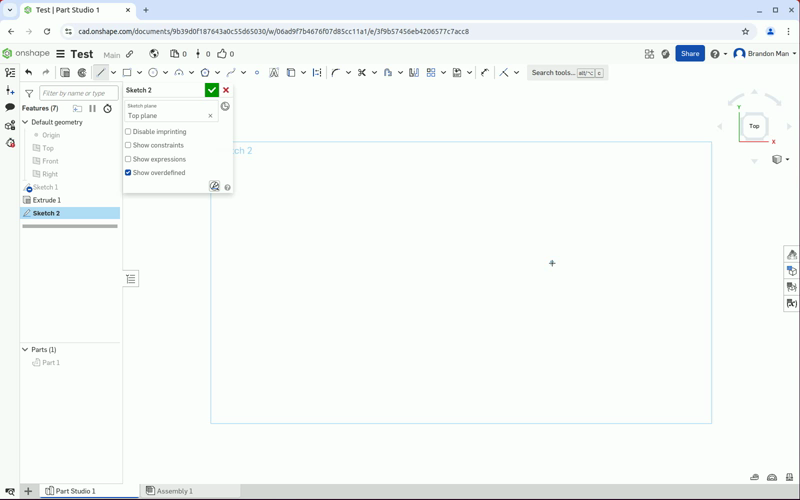
mouse_move(582, 262)
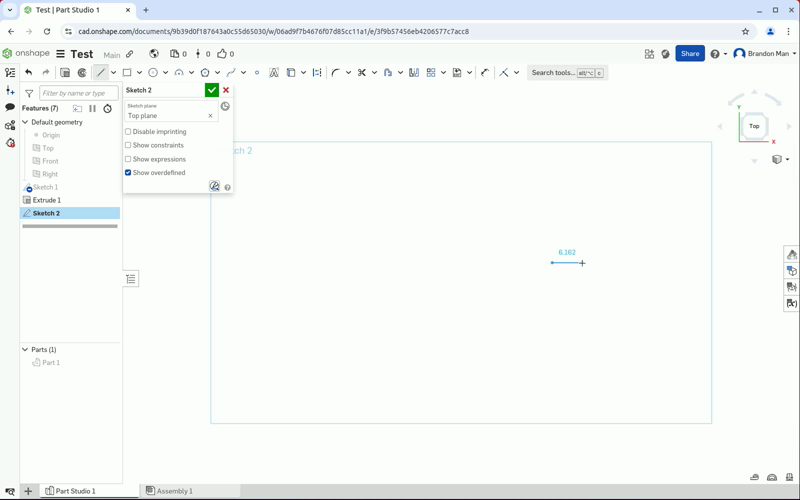
mouse_move(573, 262)
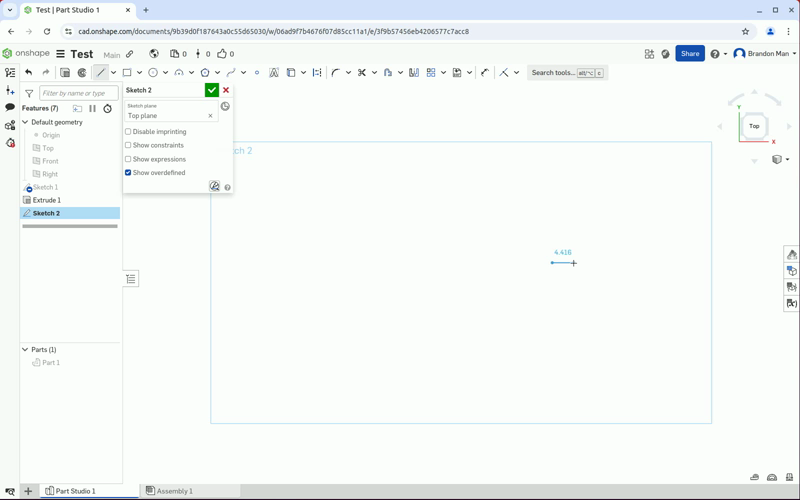
click(573, 262)
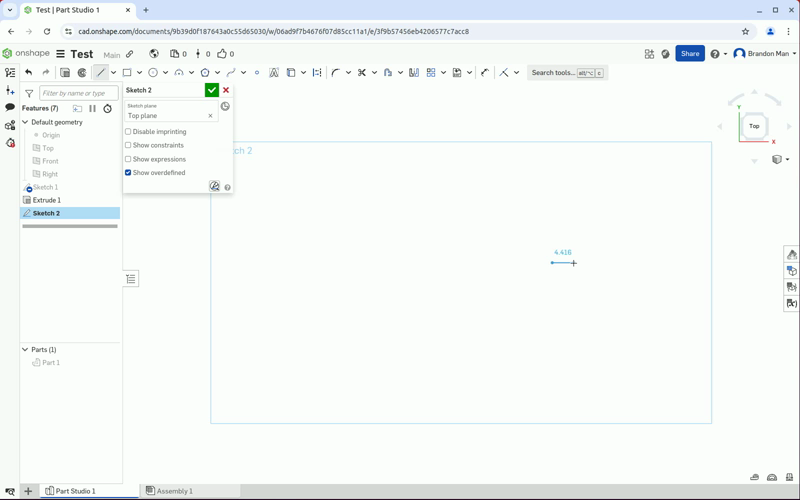
key_up(shift)
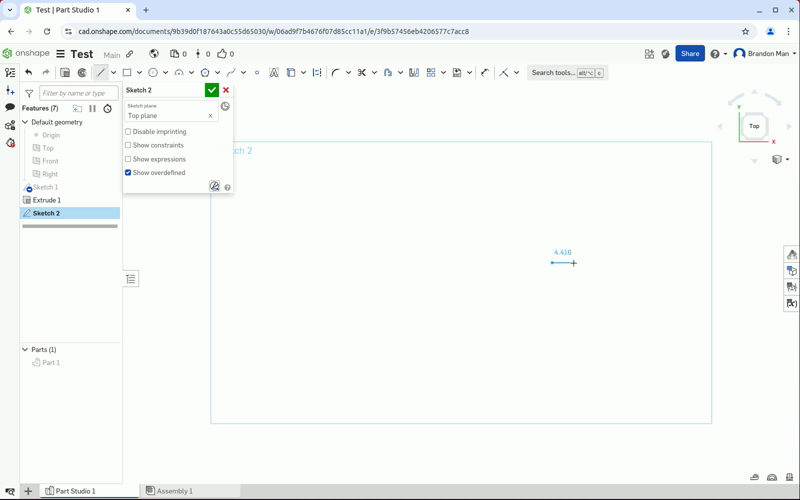
key_down(shift)
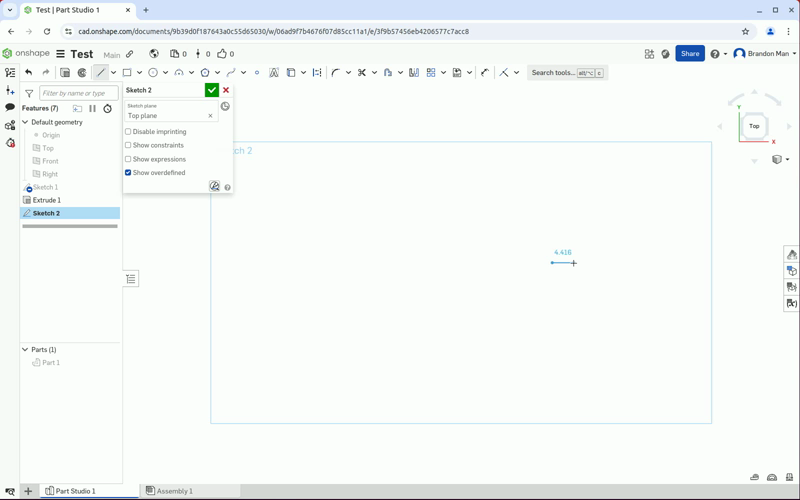
mouse_move(573, 174)
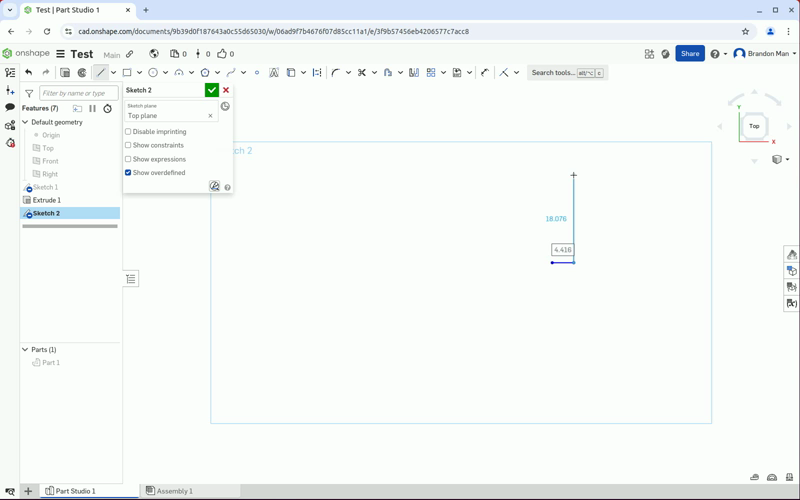
click(573, 174)
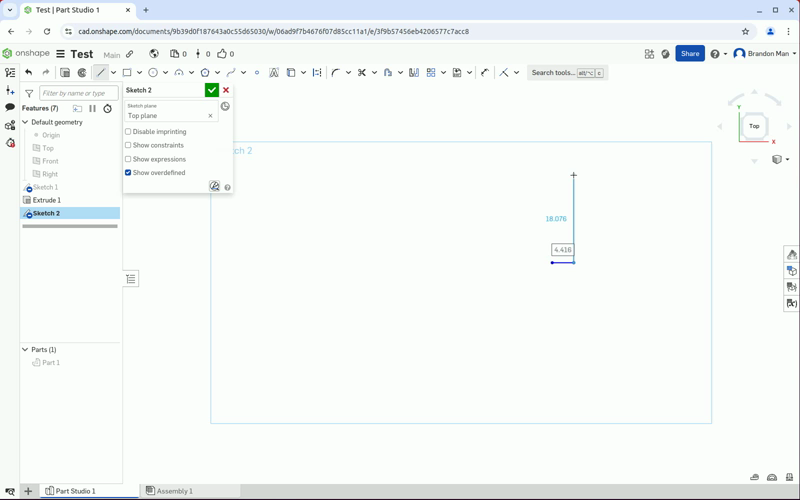
key_up(shift)
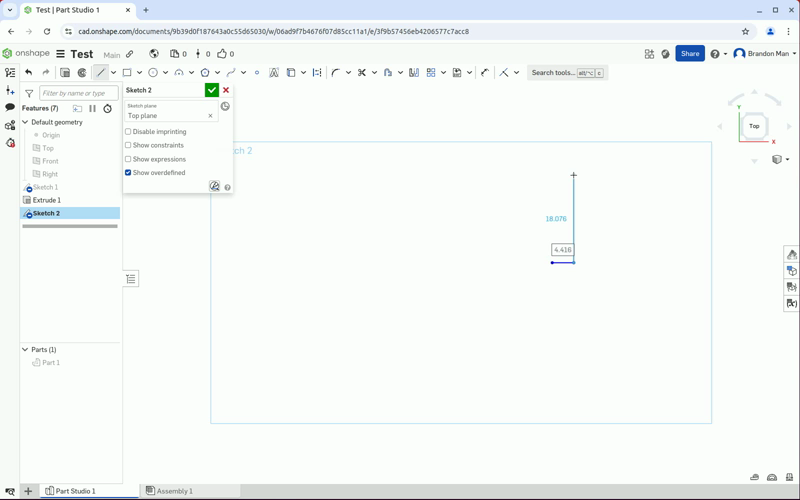
key_down(shift)
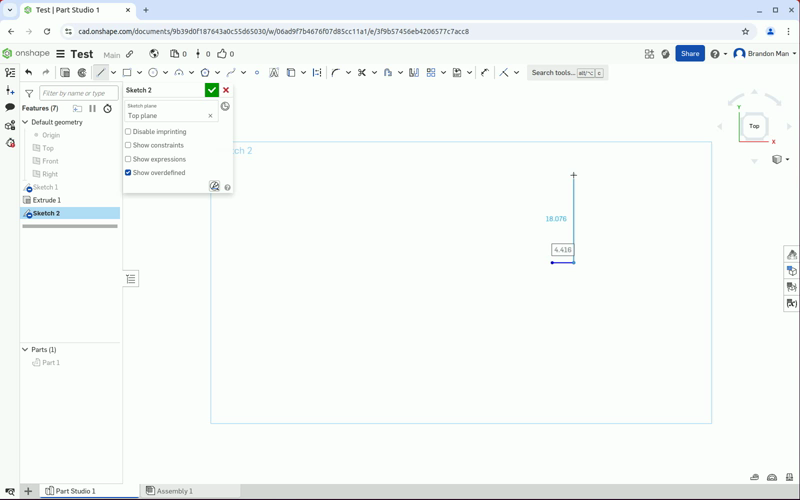
mouse_move(589, 174)
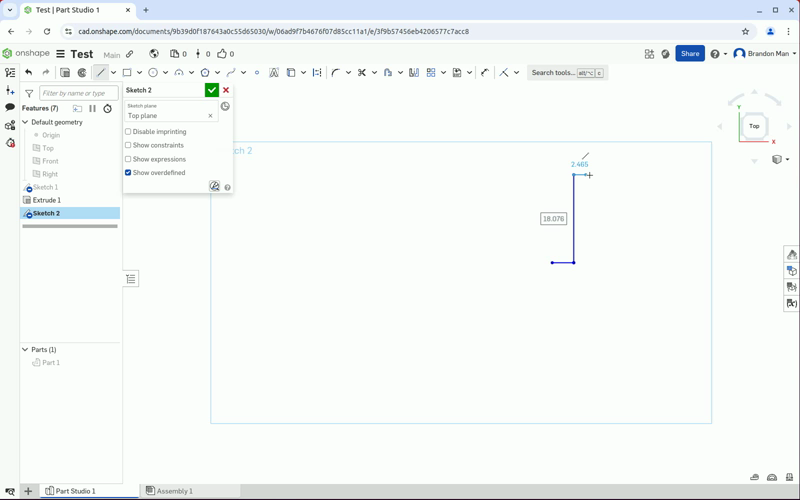
mouse_move(552, 174)
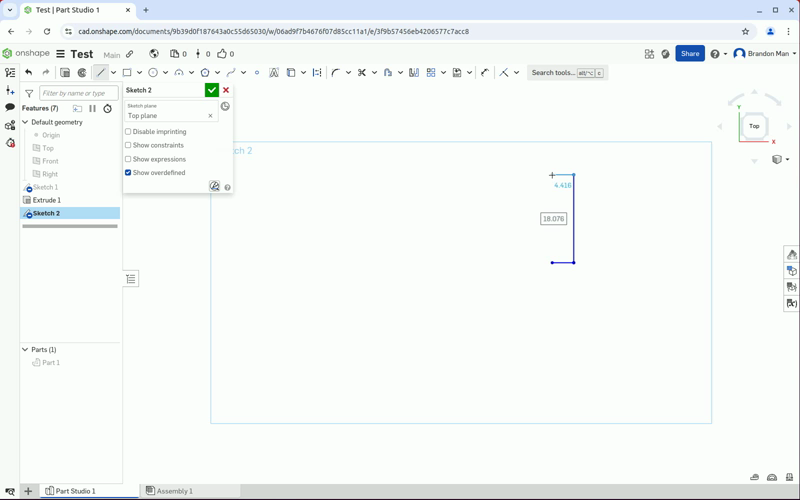
click(552, 174)
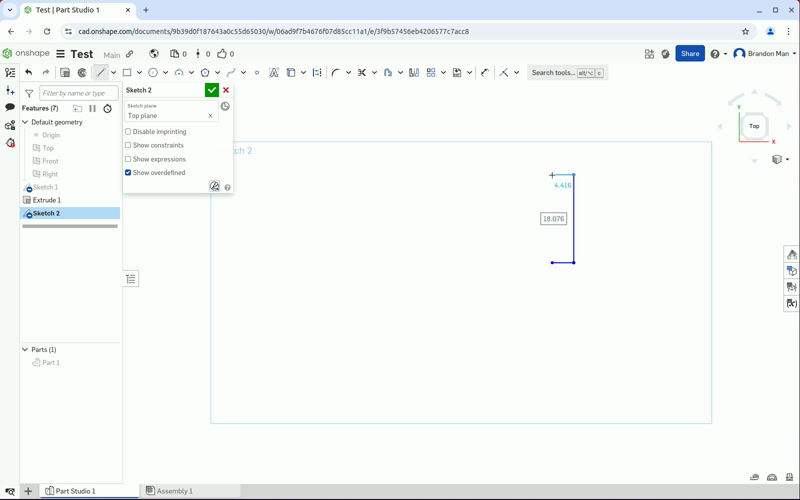
key_up(shift)
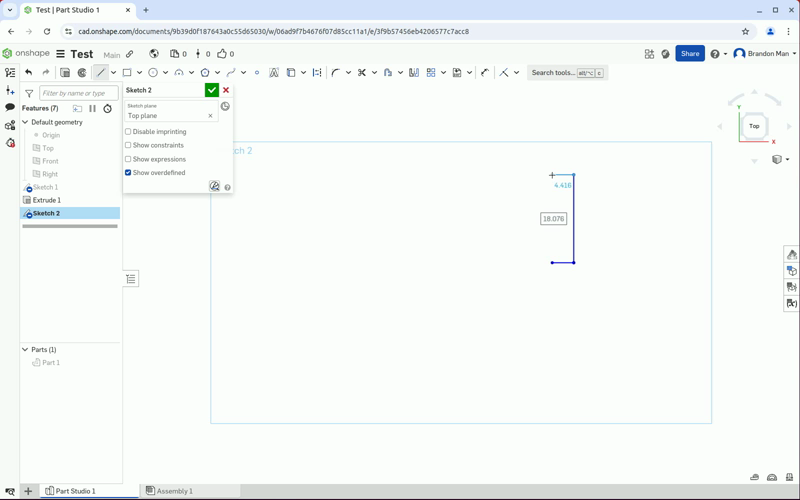
key_down(shift)
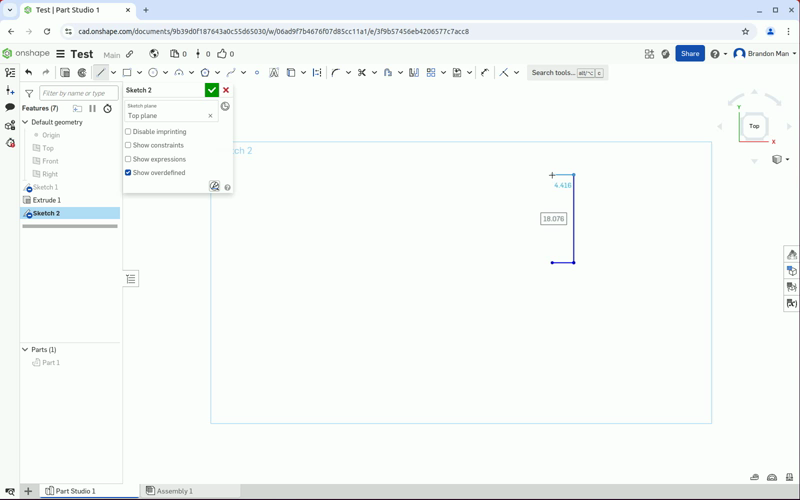
mouse_move(552, 262)
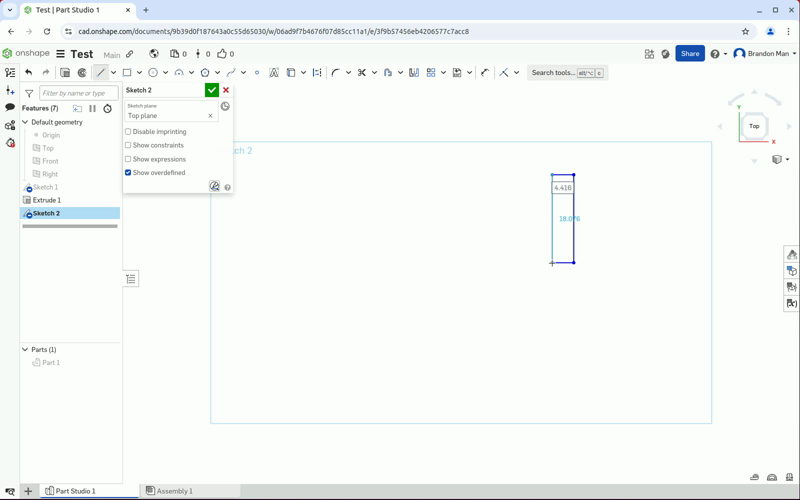
key_up(shift)
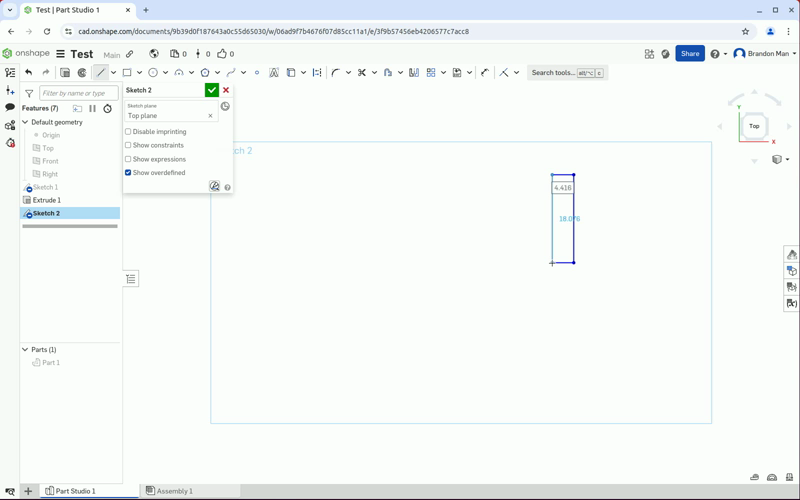
click(552, 262)
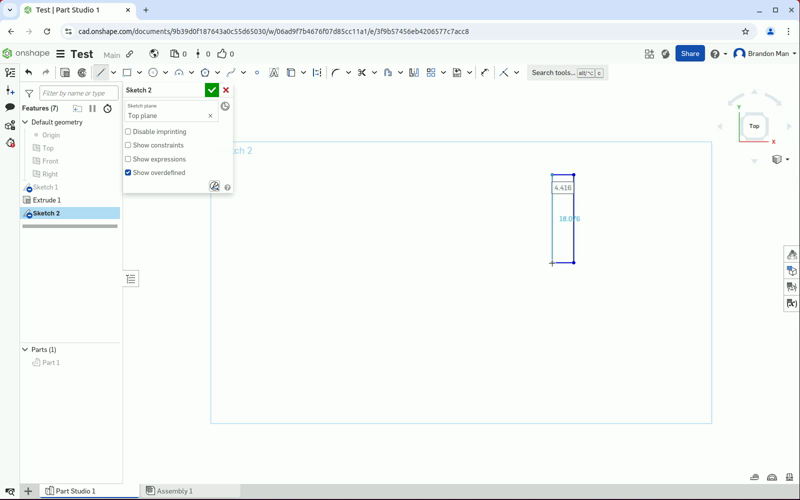
key(esc)
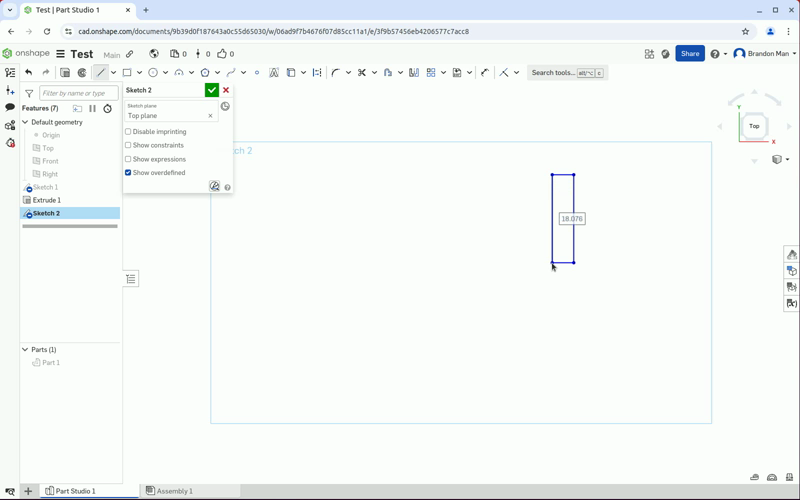
mouse_move(568, 183)
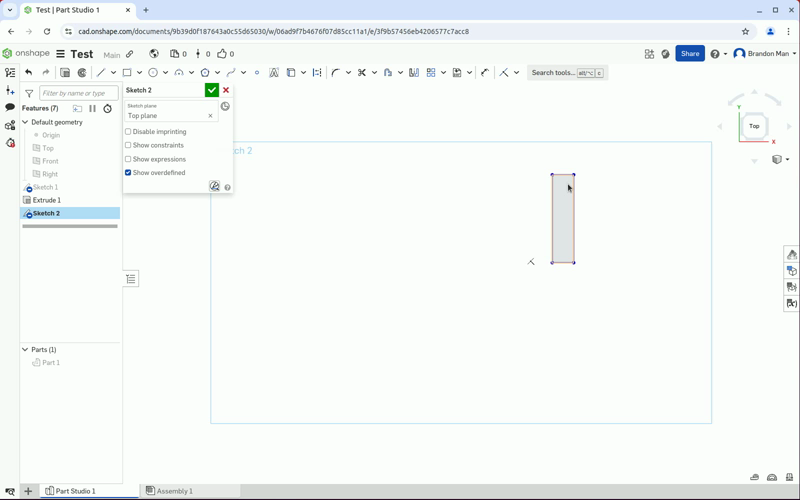
click(568, 183)
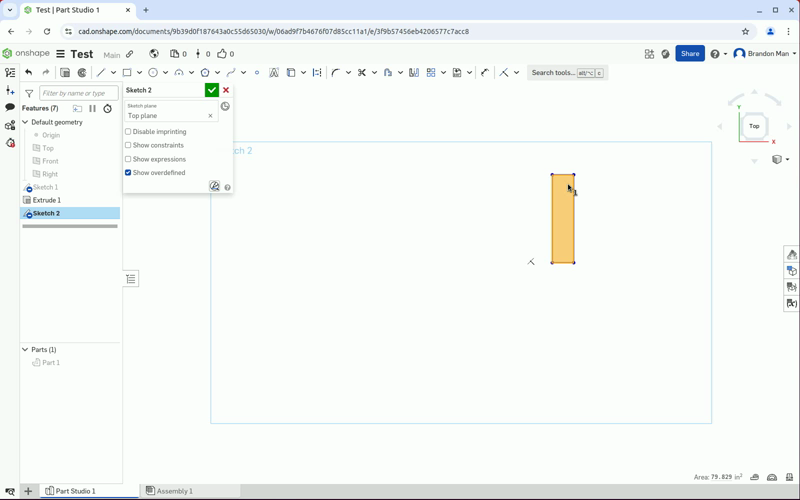
mouse_move(73, 352)
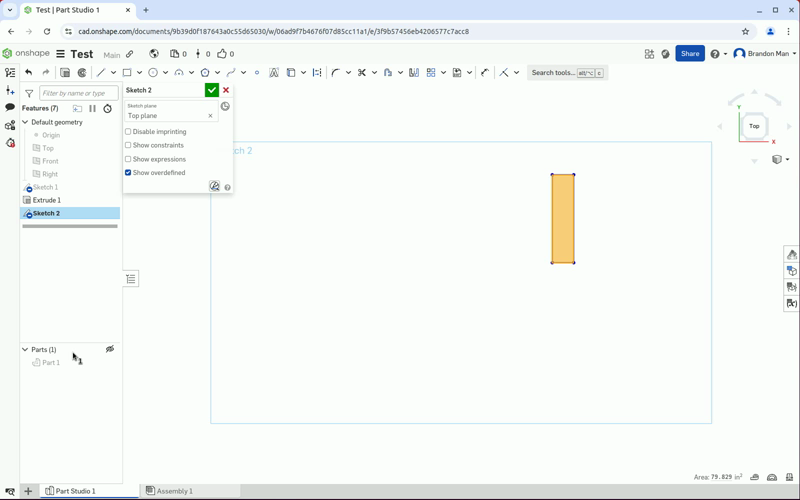
key(shift+y)
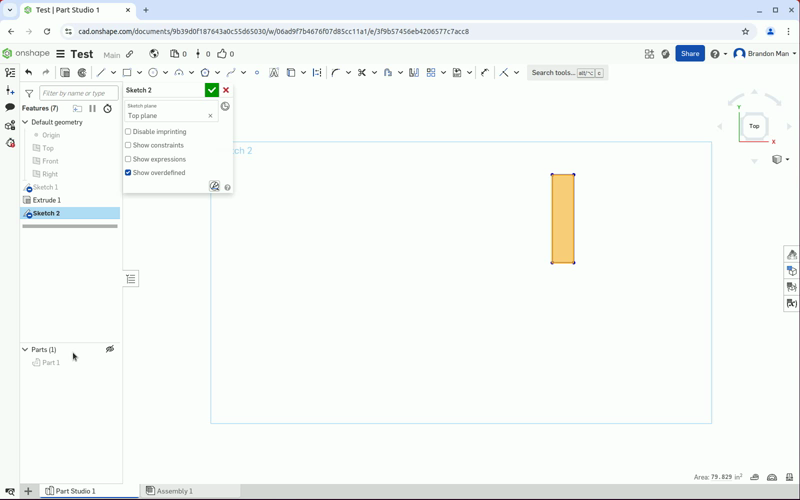
key(shift+e)
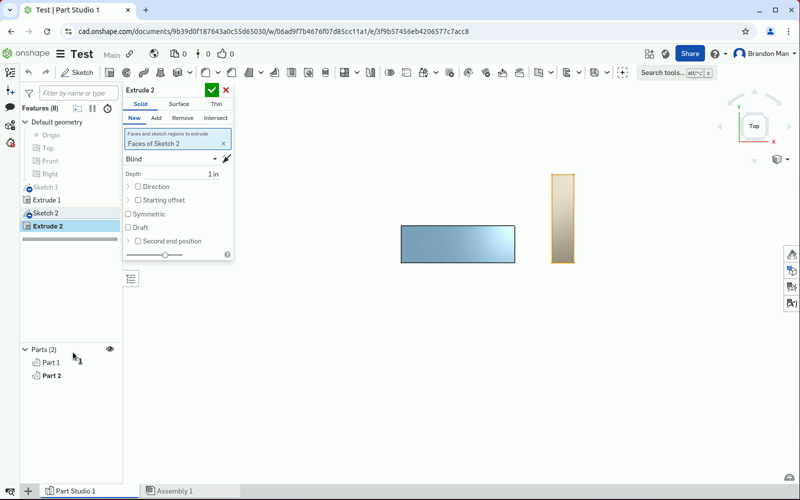
mouse_move(143, 106)
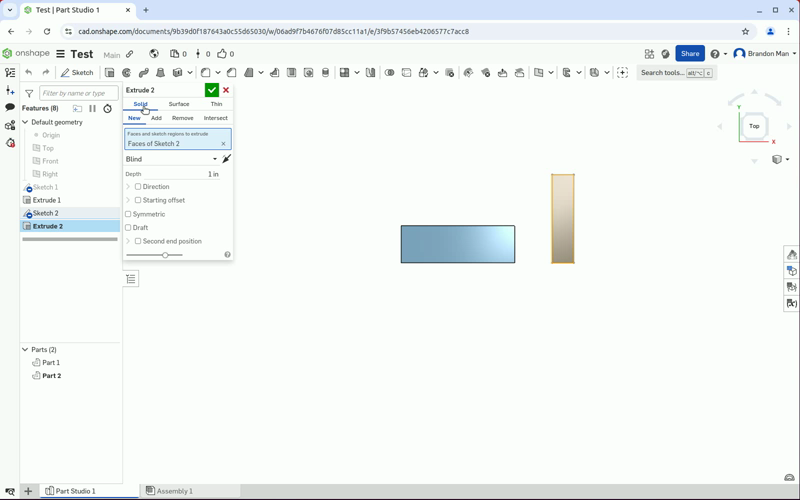
click(143, 106)
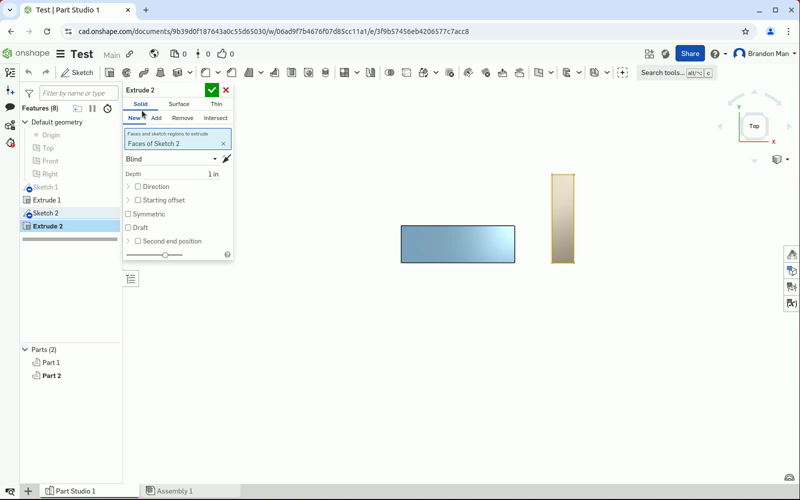
mouse_move(137, 120)
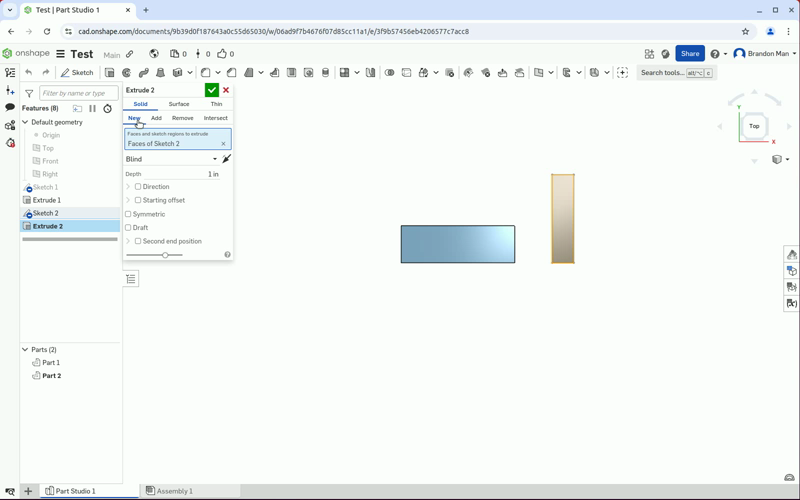
click(137, 120)
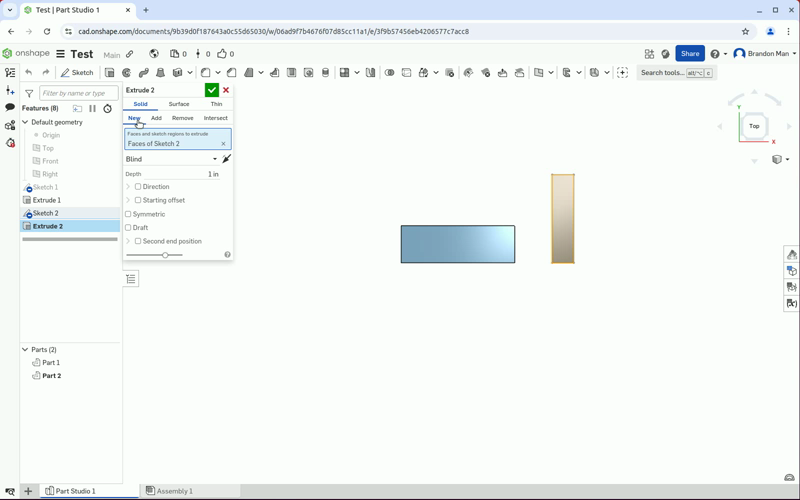
key(tab, 4)
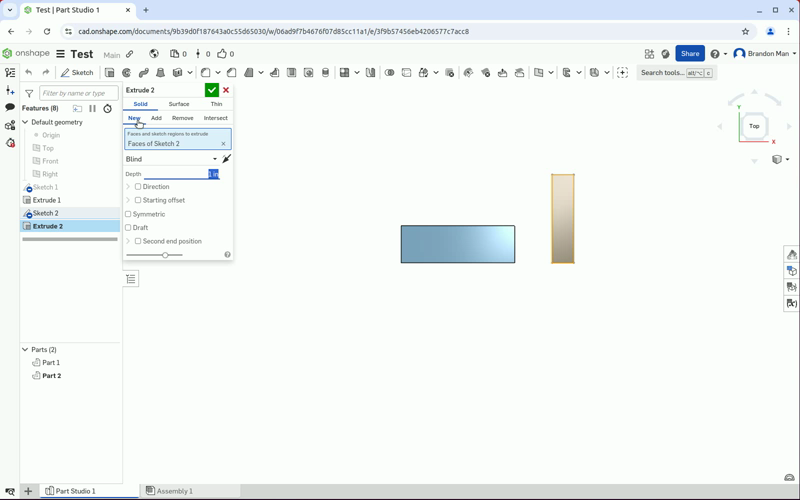
text(6.981)
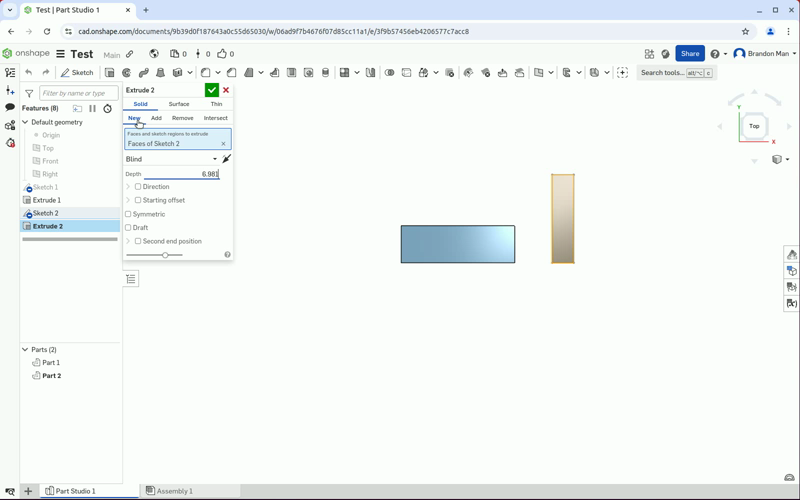
key(enter)
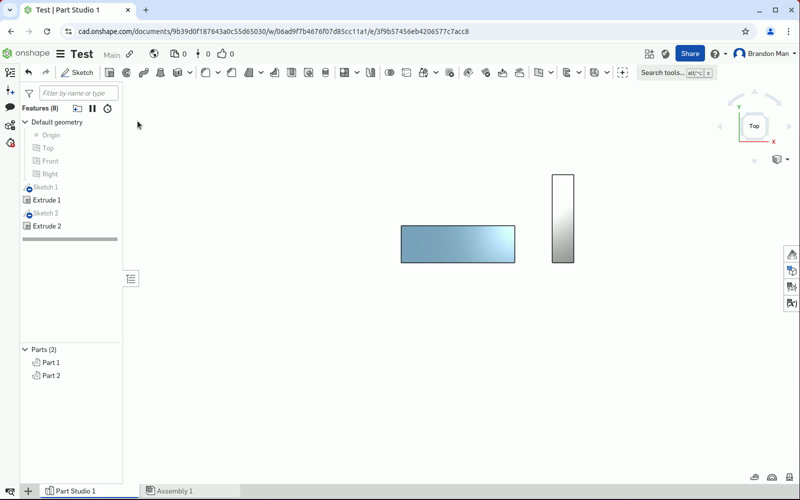
key(shift+h)
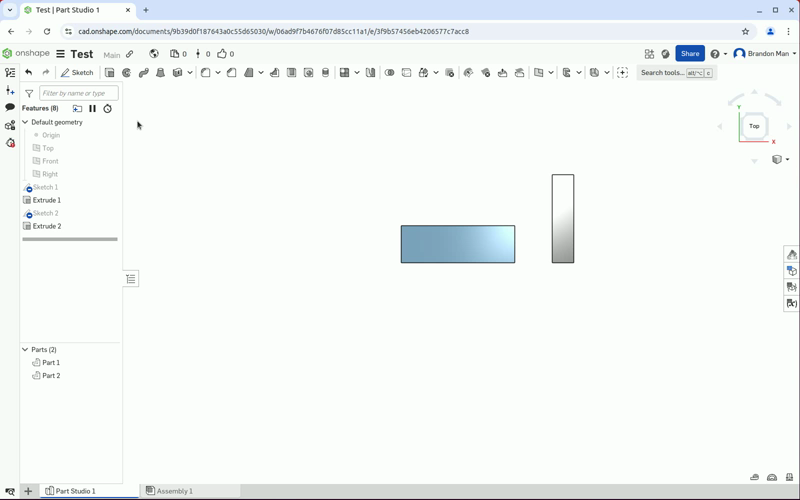
key(shift+h)
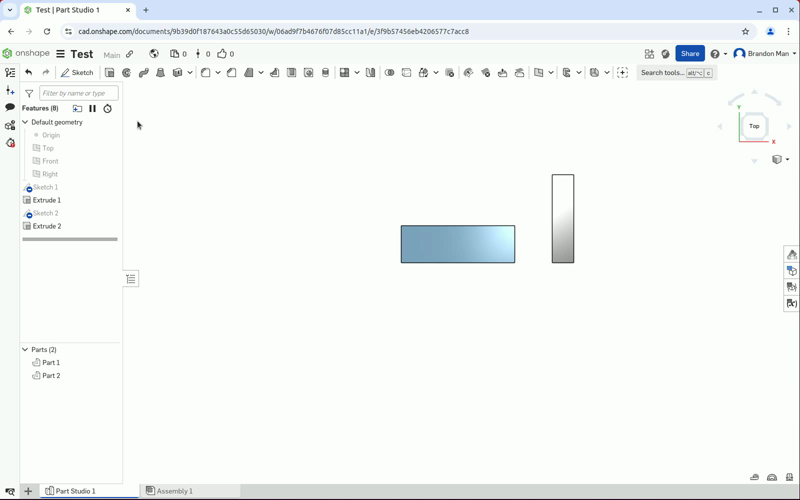
mouse_move(73, 189)
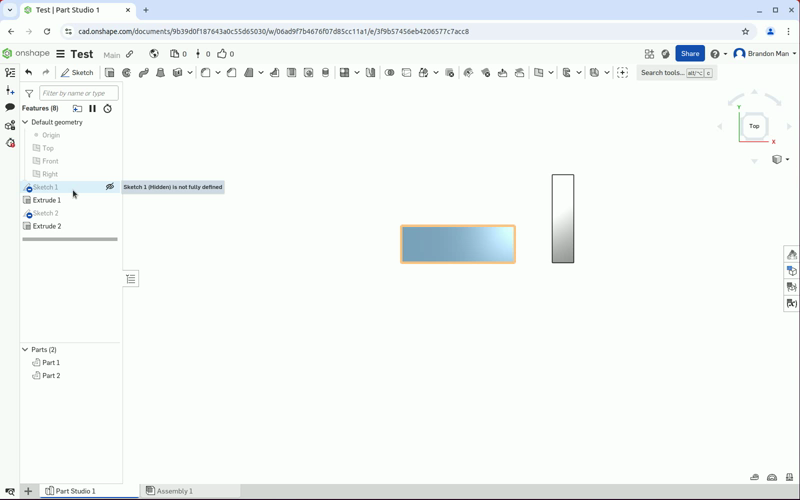
click(73, 189)
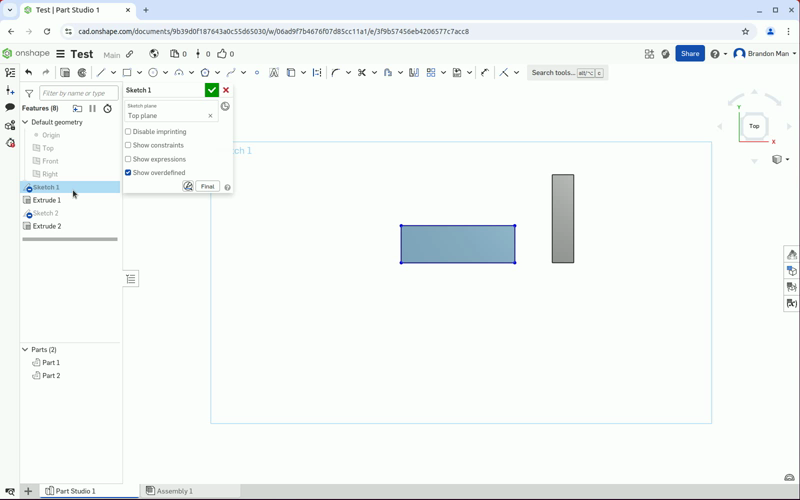
mouse_move(229, 92)
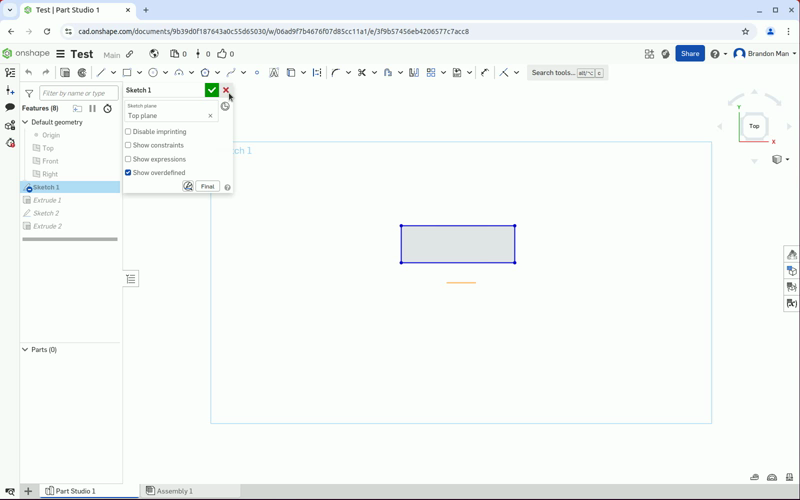
click(229, 92)
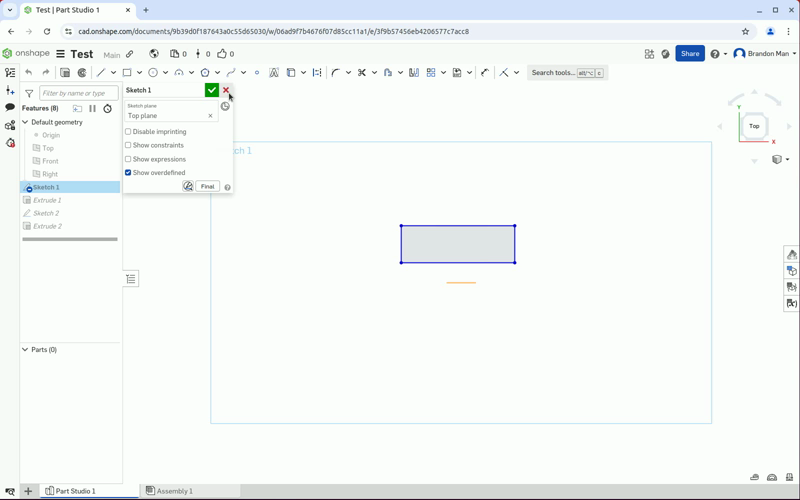
key(shift+s)
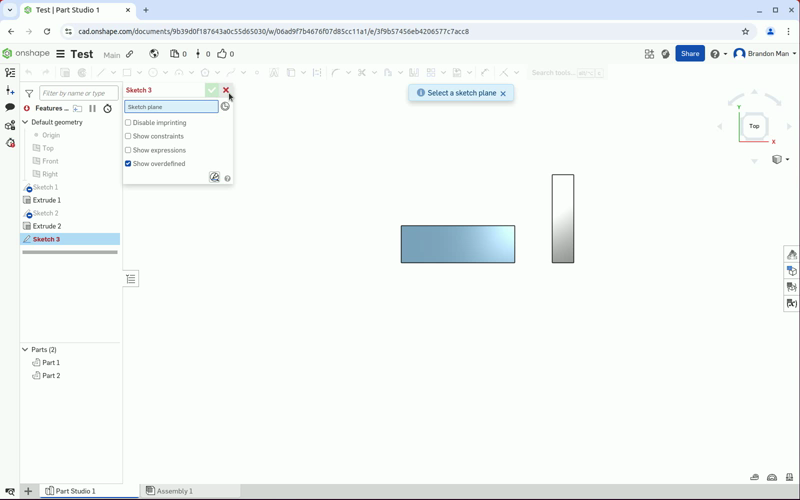
mouse_move(73, 150)
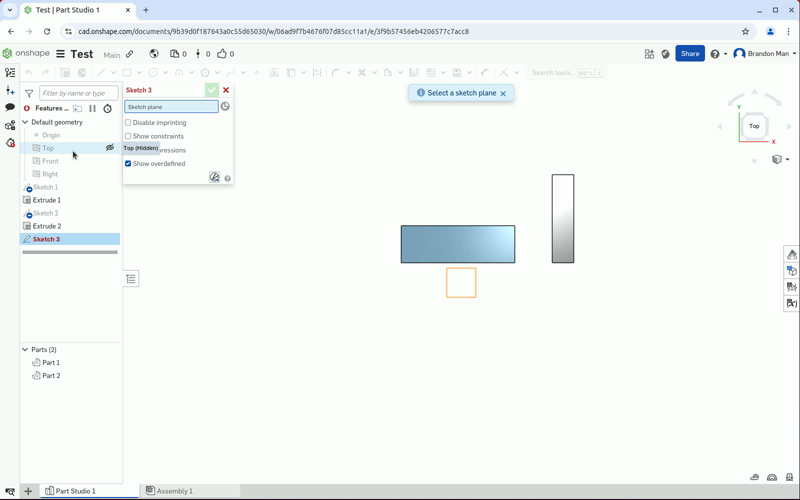
click(73, 150)
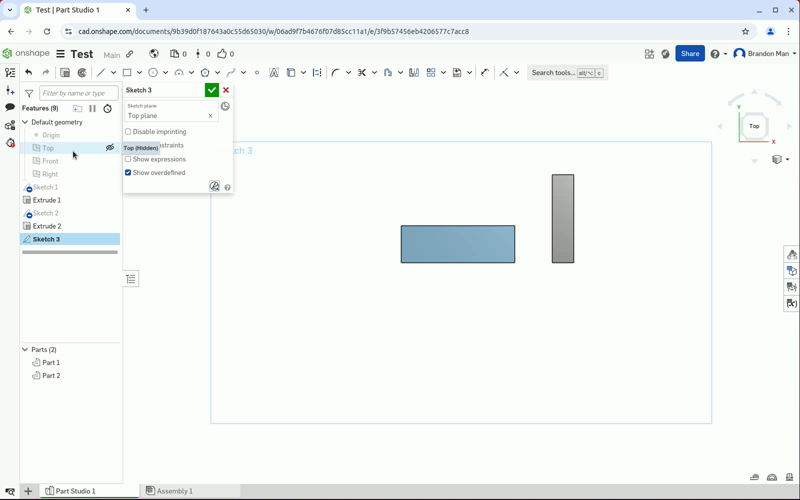
mouse_move(73, 352)
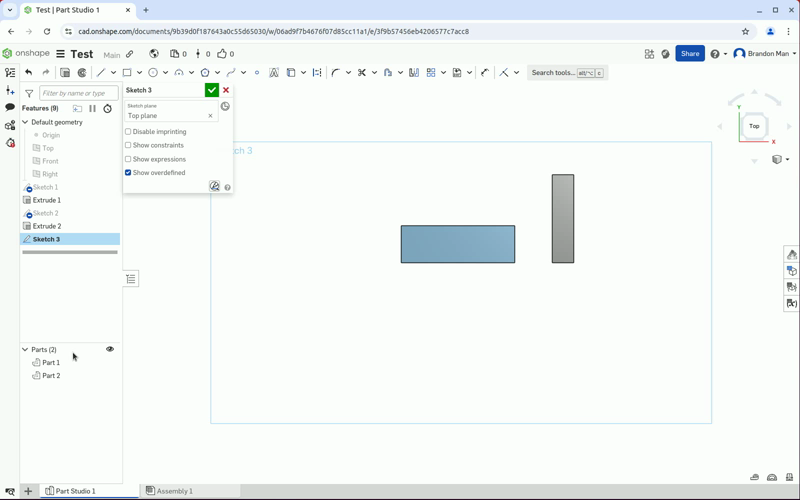
key(y)
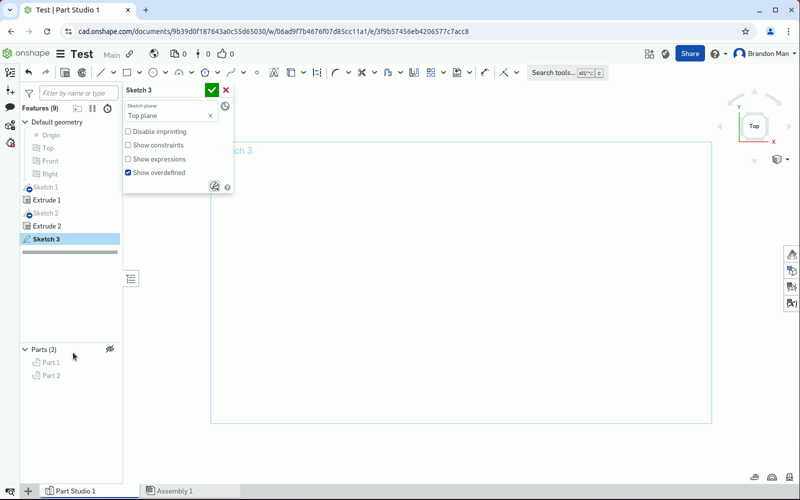
key(l)
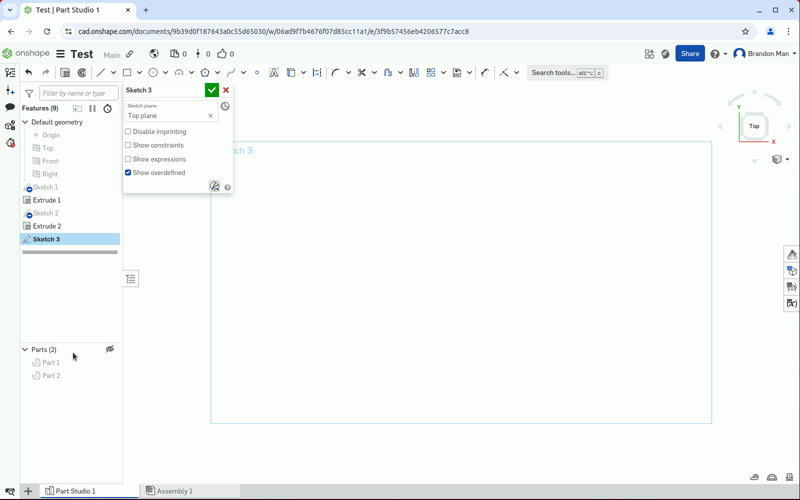
key_down(shift)
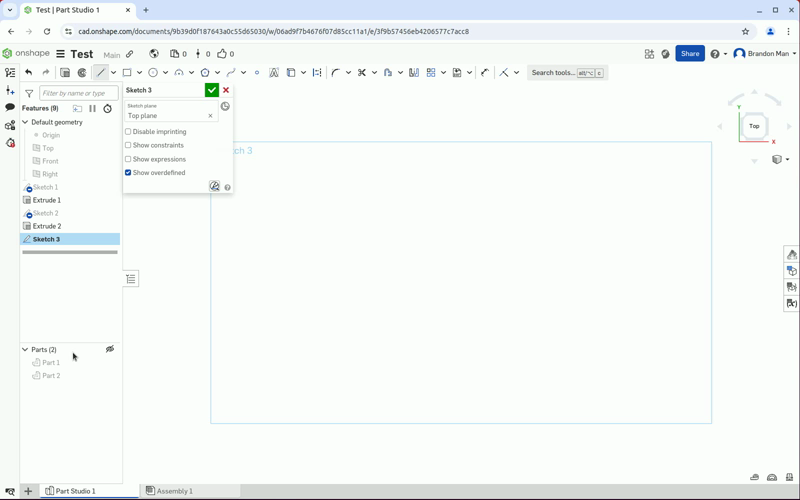
mouse_move(515, 315)
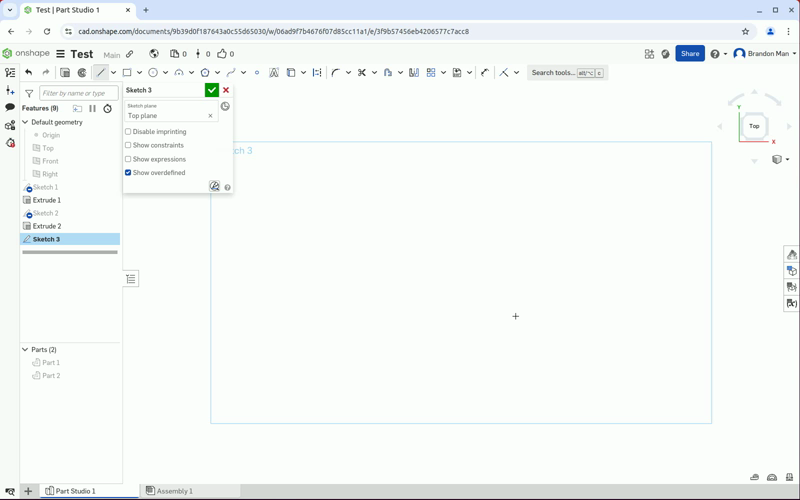
click(515, 315)
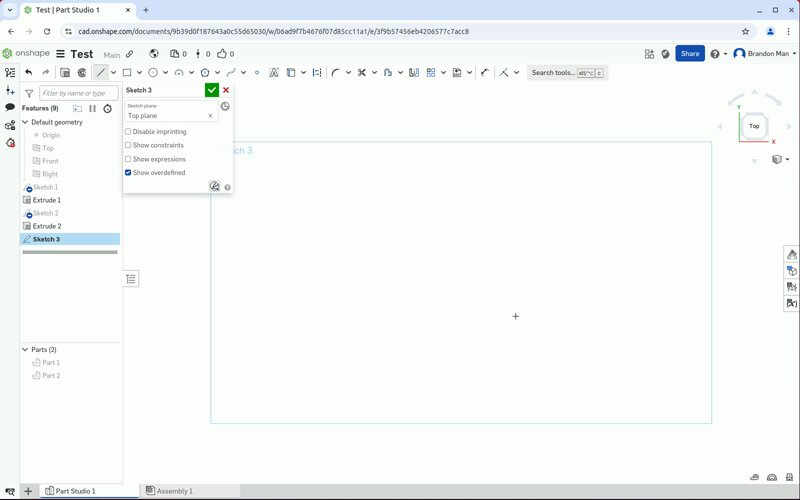
key_up(shift)
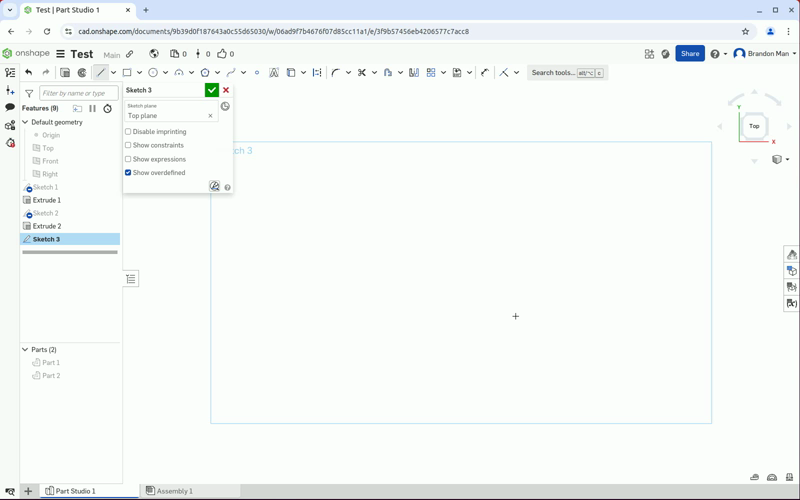
key_down(shift)
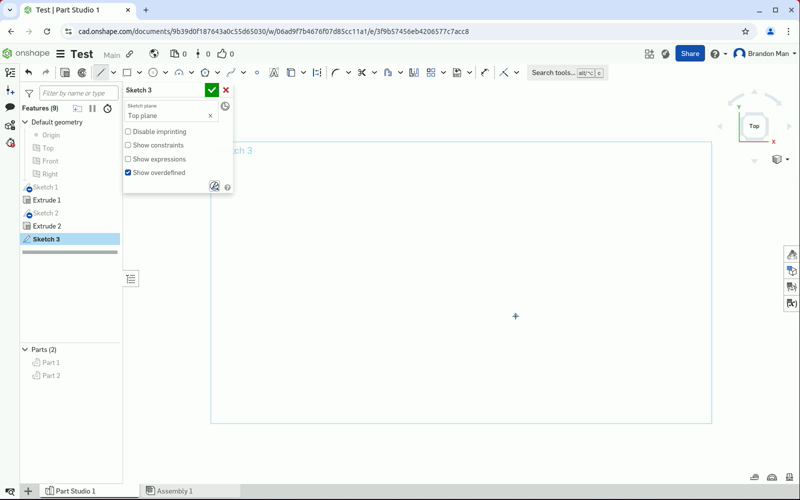
mouse_move(545, 315)
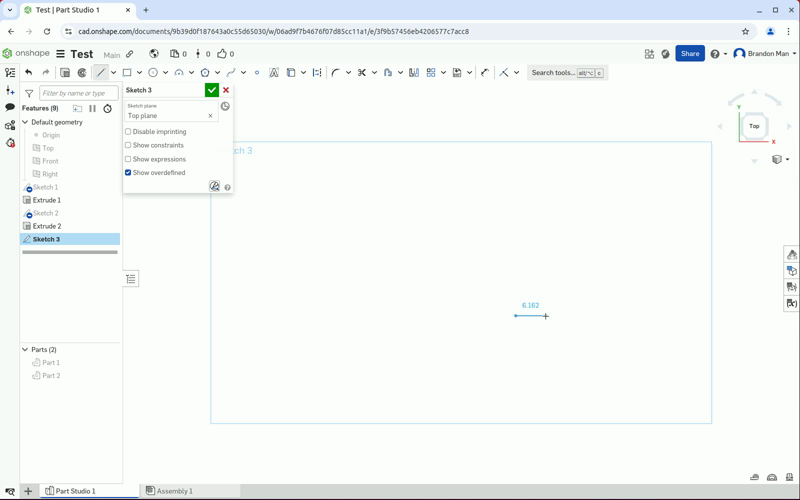
mouse_move(536, 315)
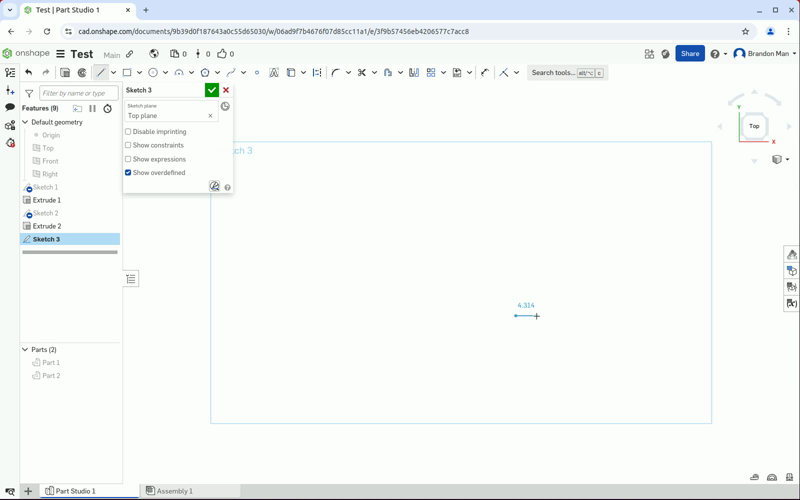
click(536, 315)
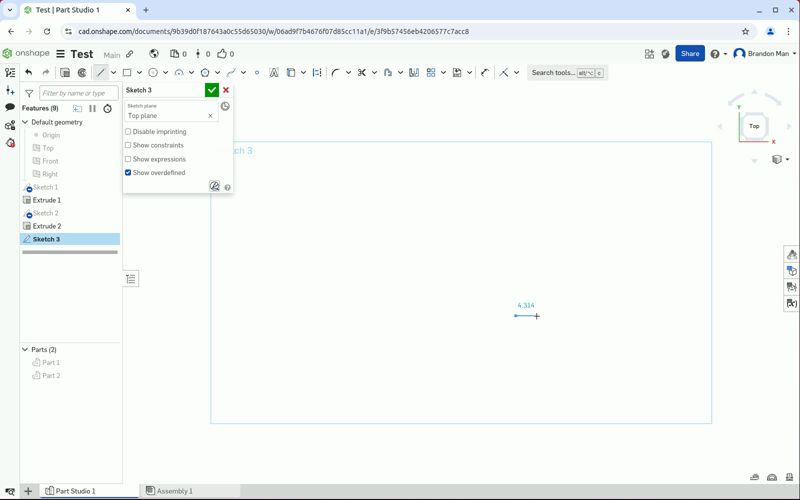
key_up(shift)
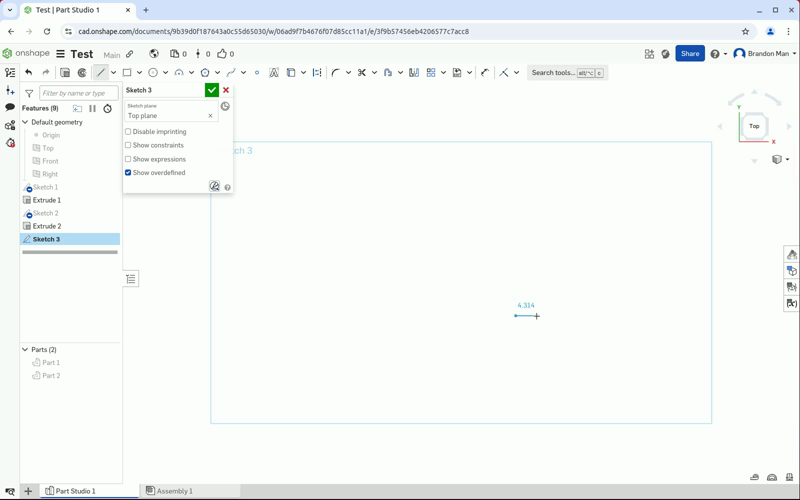
key_down(shift)
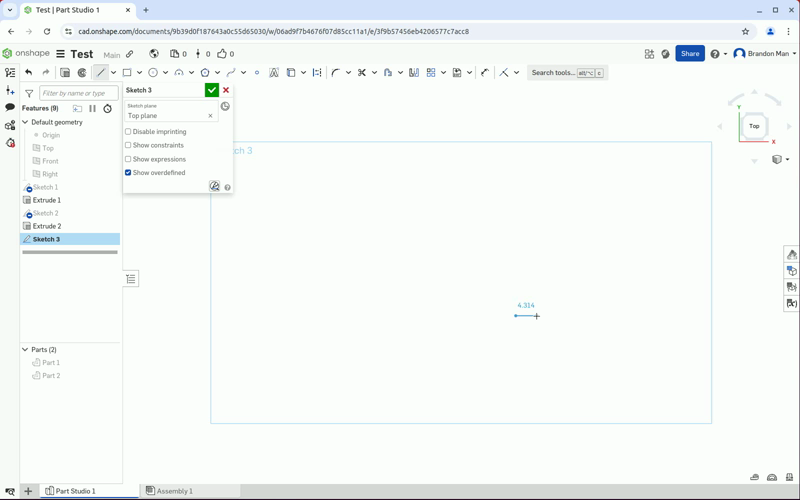
mouse_move(566, 315)
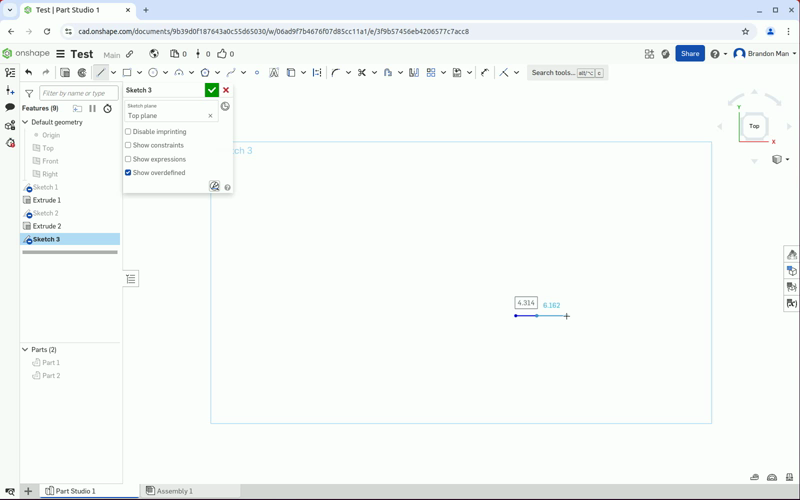
mouse_move(536, 302)
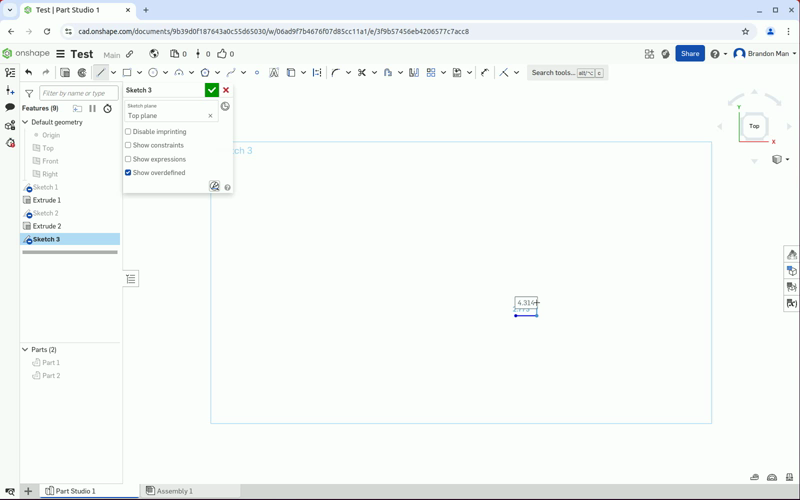
click(536, 302)
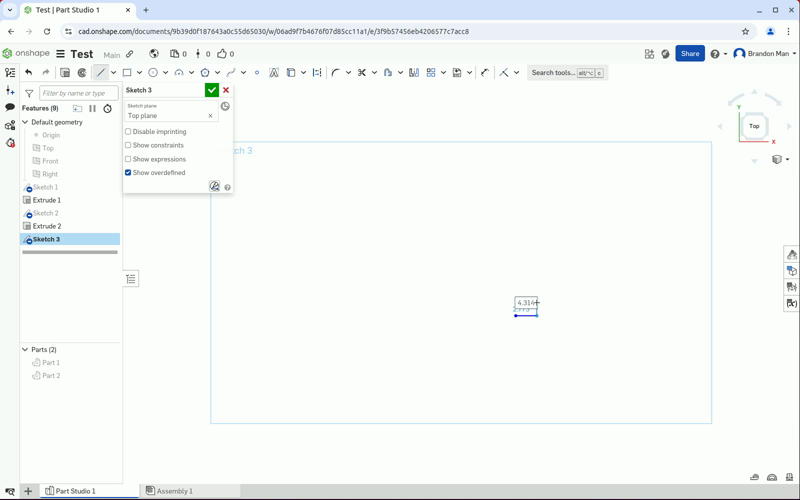
key_up(shift)
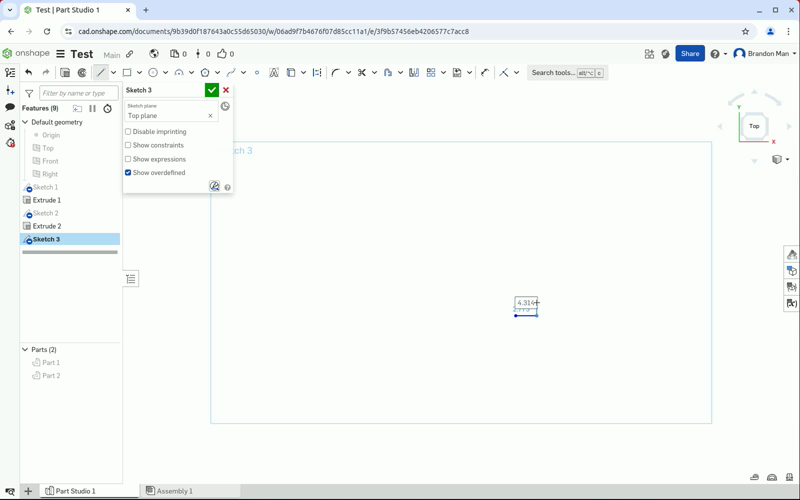
key_down(shift)
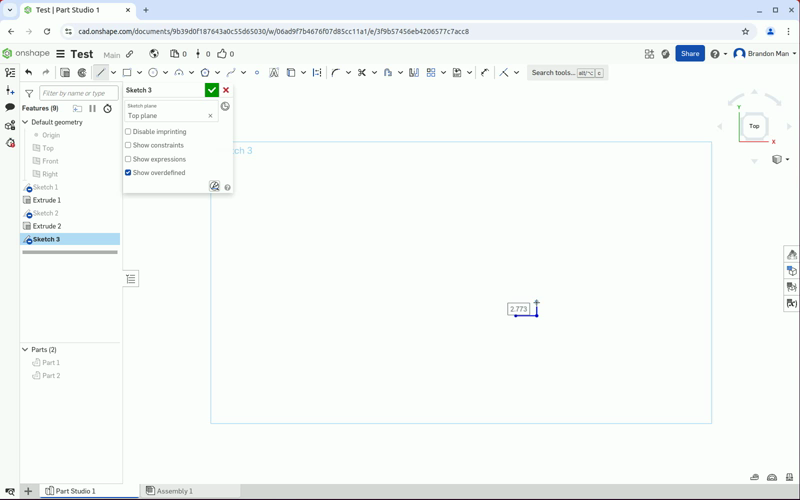
mouse_move(566, 302)
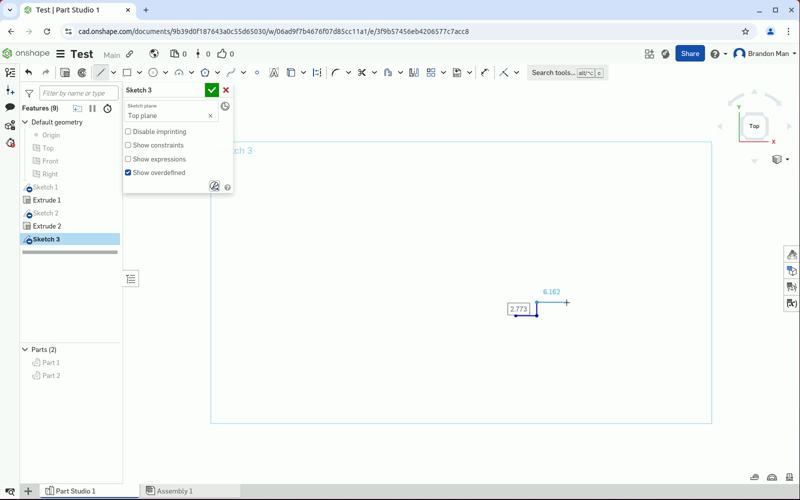
mouse_move(515, 302)
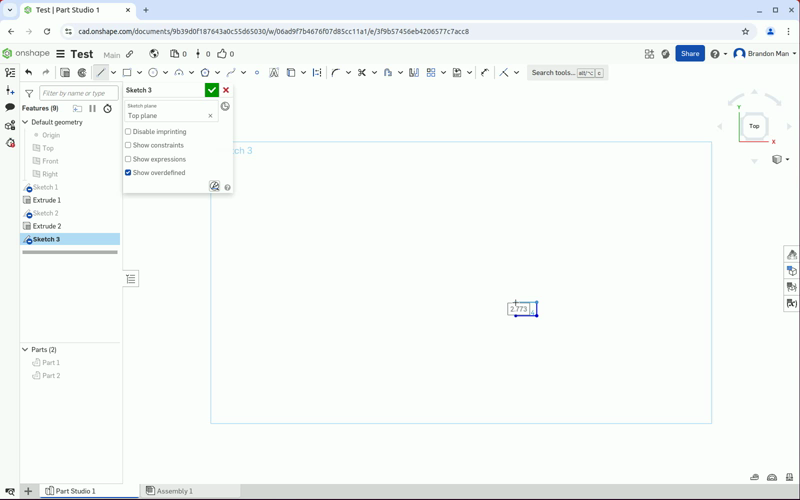
click(515, 302)
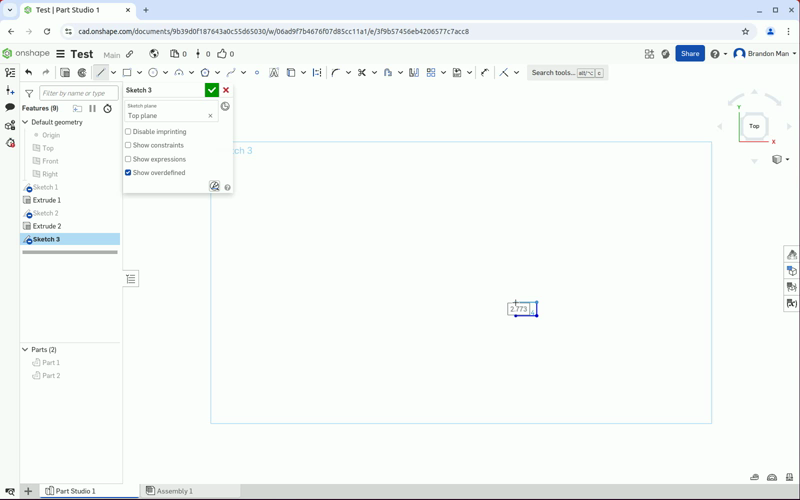
key_up(shift)
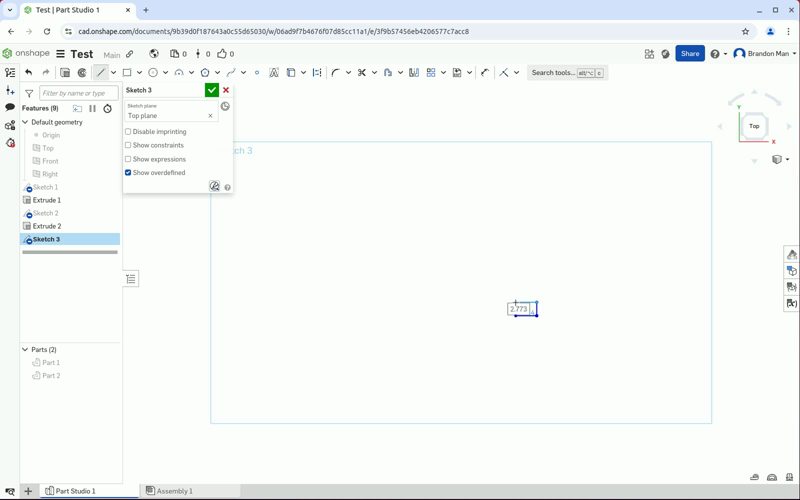
mouse_move(545, 302)
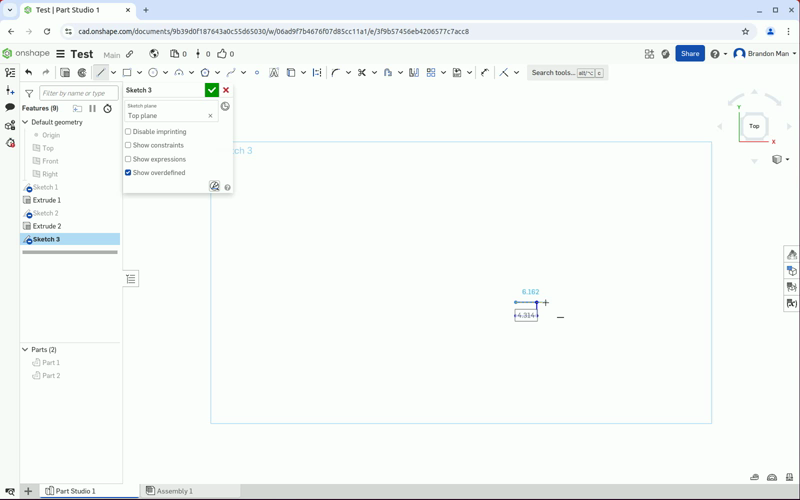
key_down(shift)
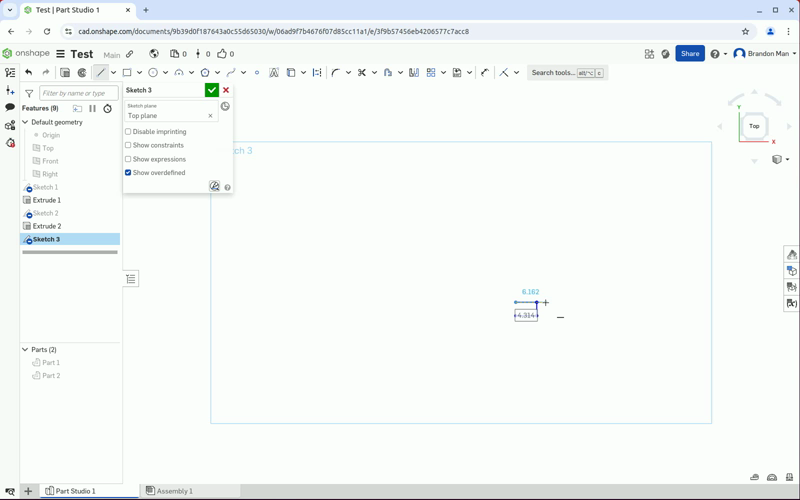
mouse_move(515, 315)
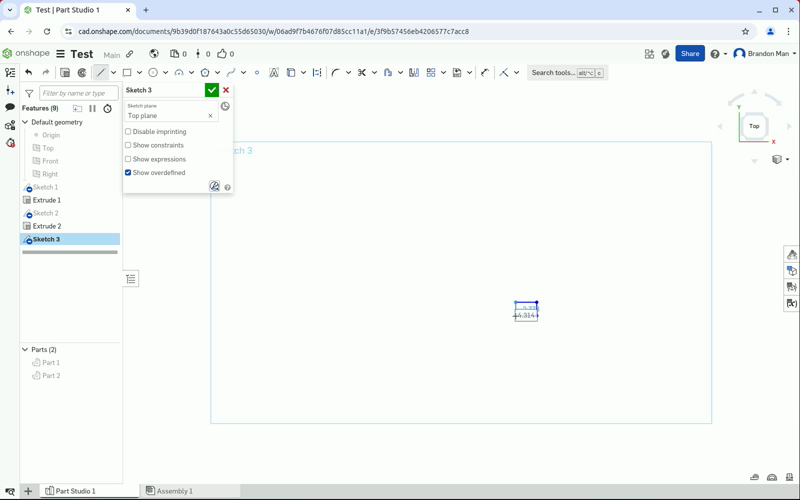
key_up(shift)
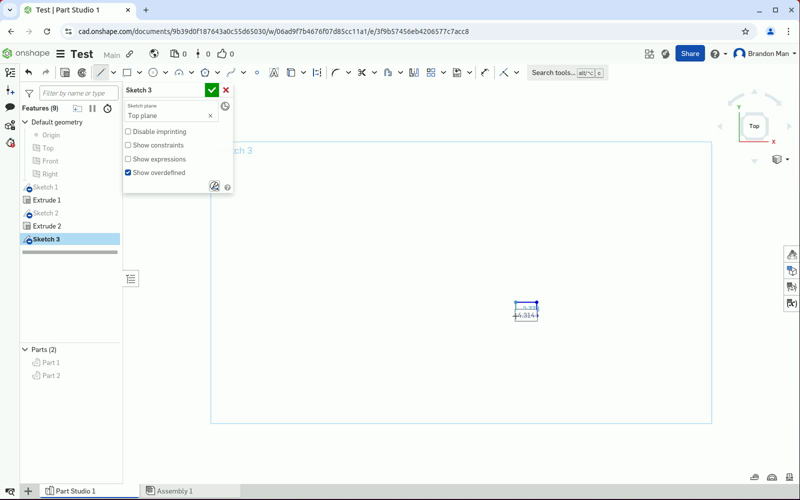
click(515, 315)
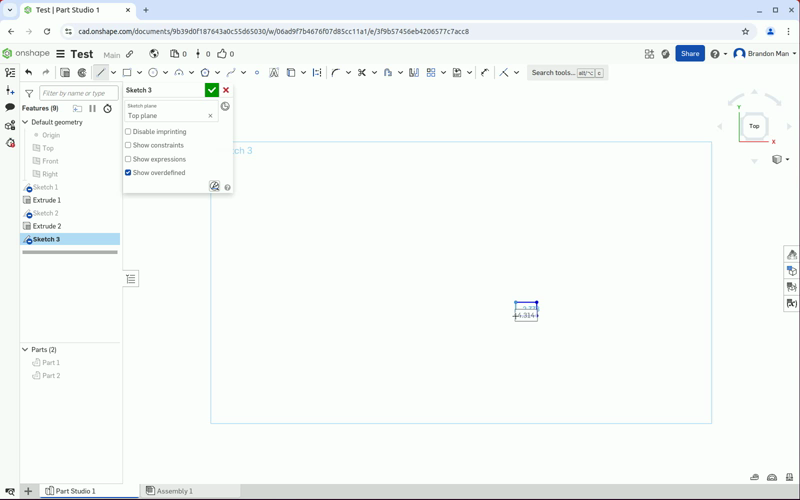
key(esc)
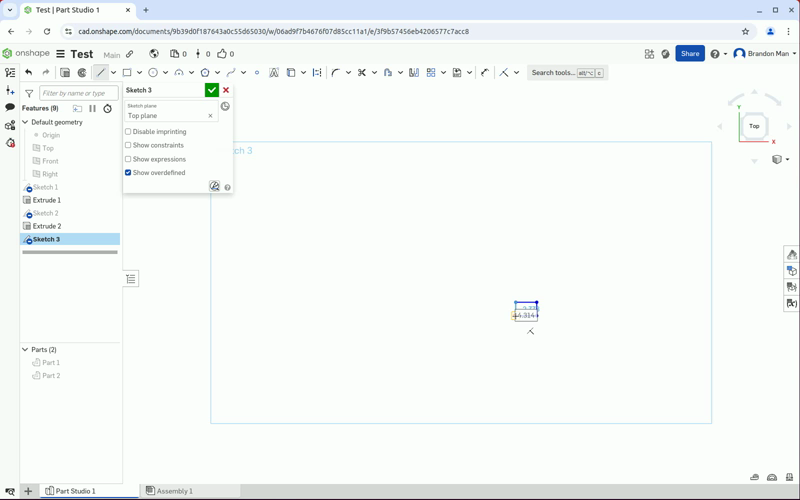
mouse_move(532, 304)
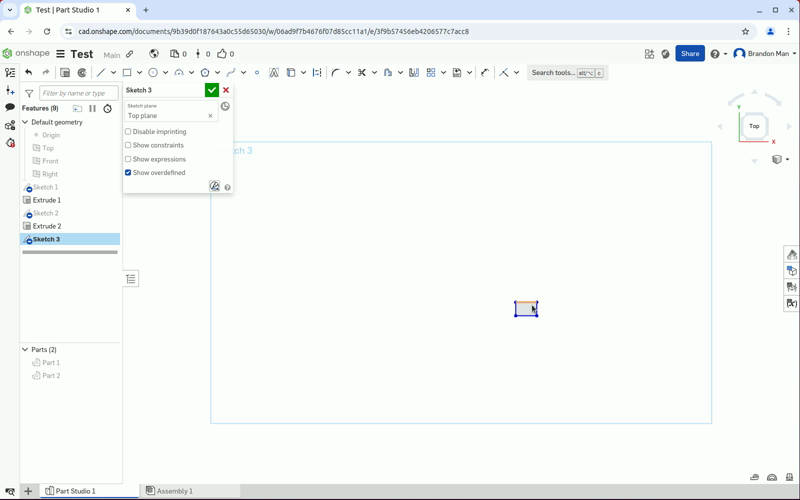
scroll(6)
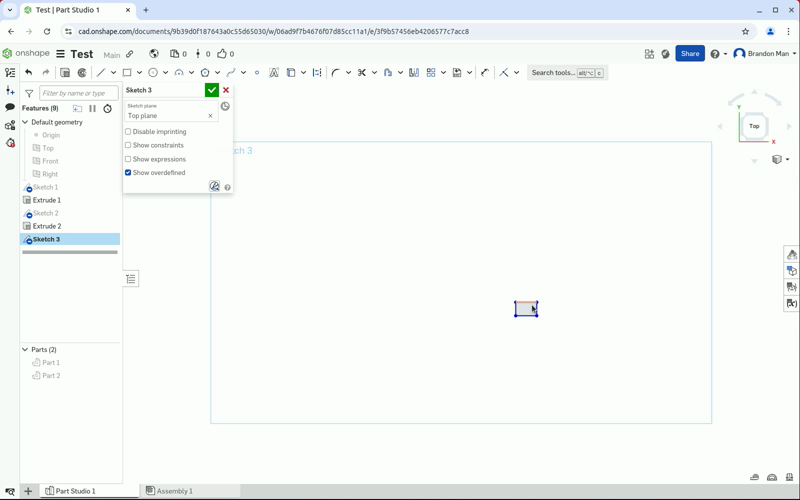
scroll(6)
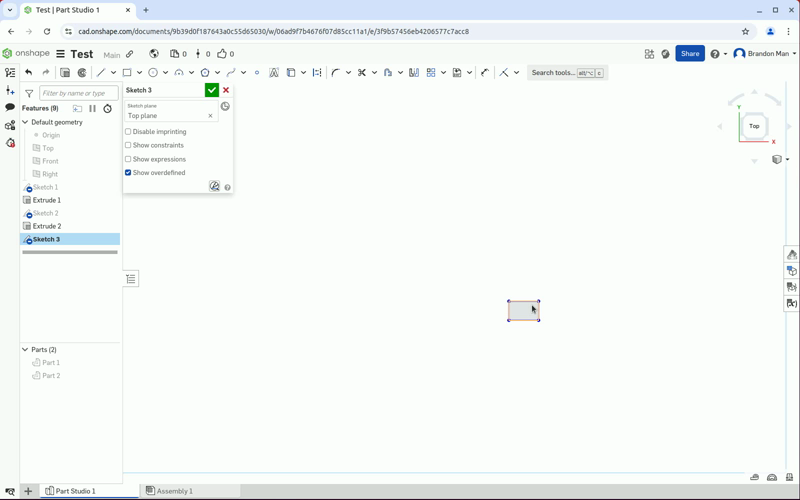
scroll(6)
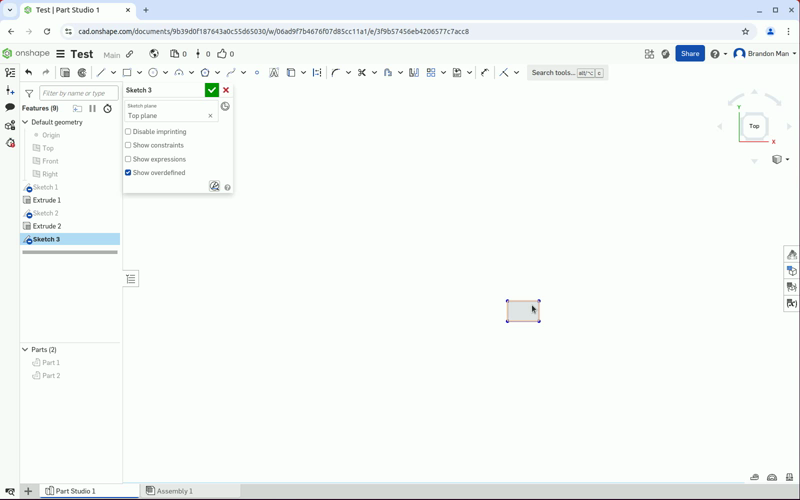
scroll(6)
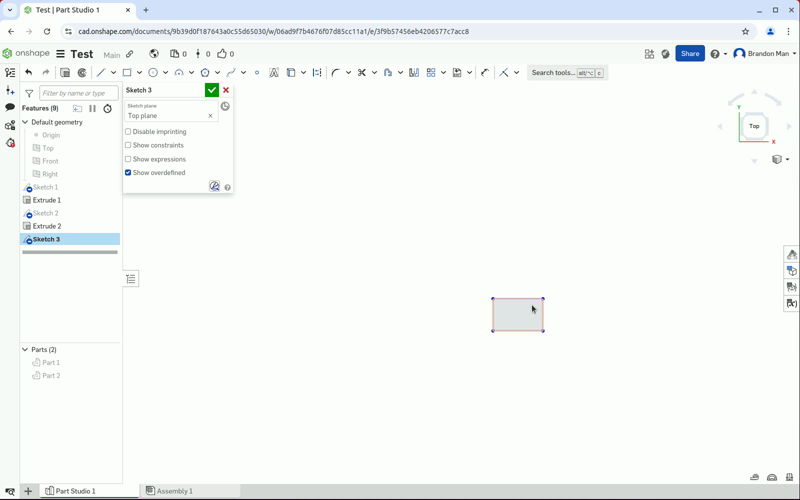
scroll(6)
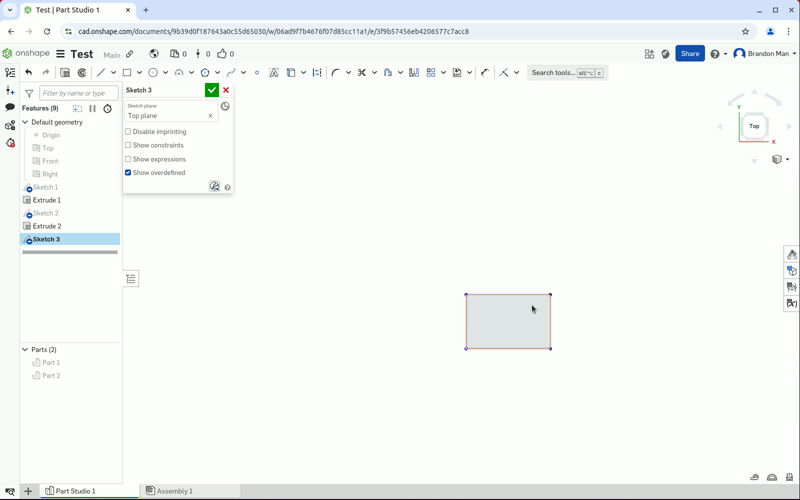
scroll(6)
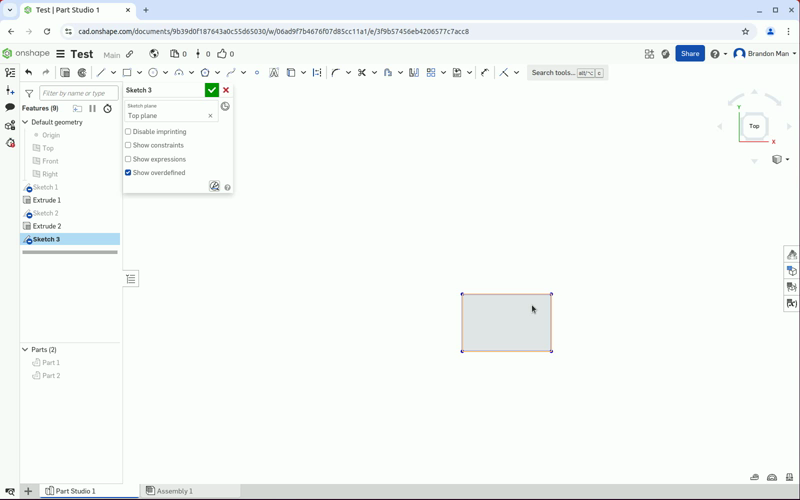
scroll(6)
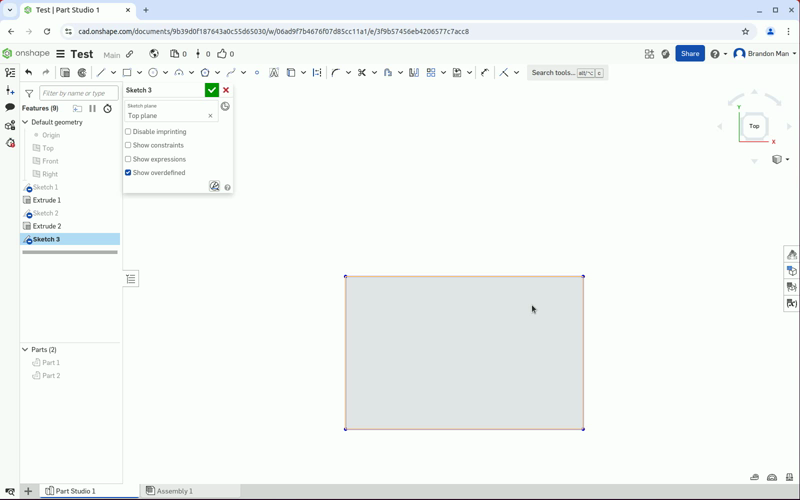
click(532, 304)
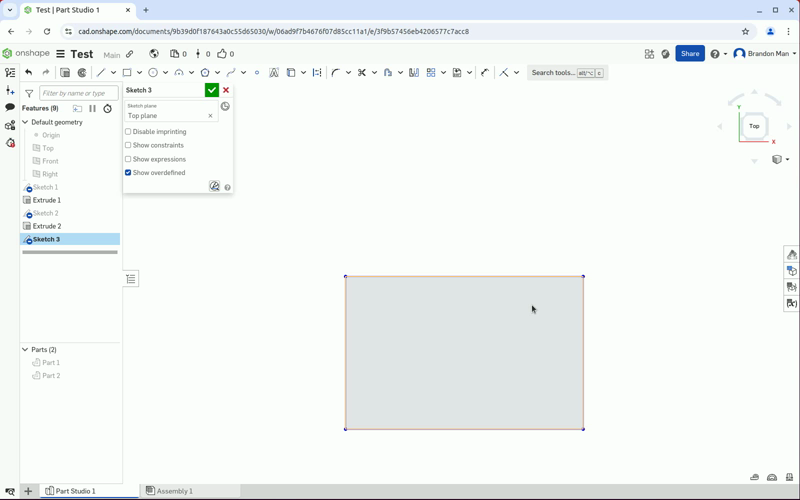
scroll(-6)
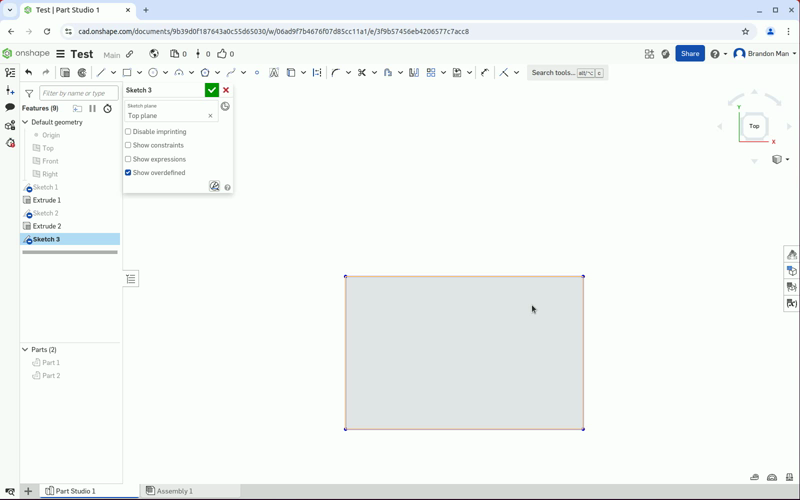
scroll(-6)
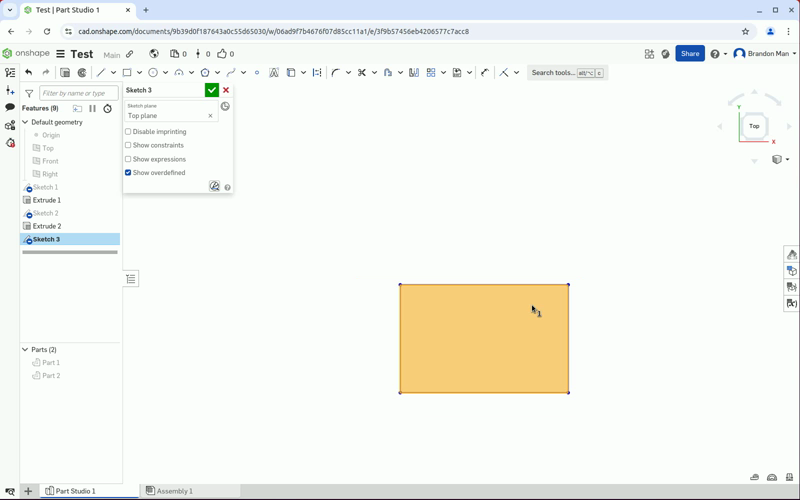
scroll(-6)
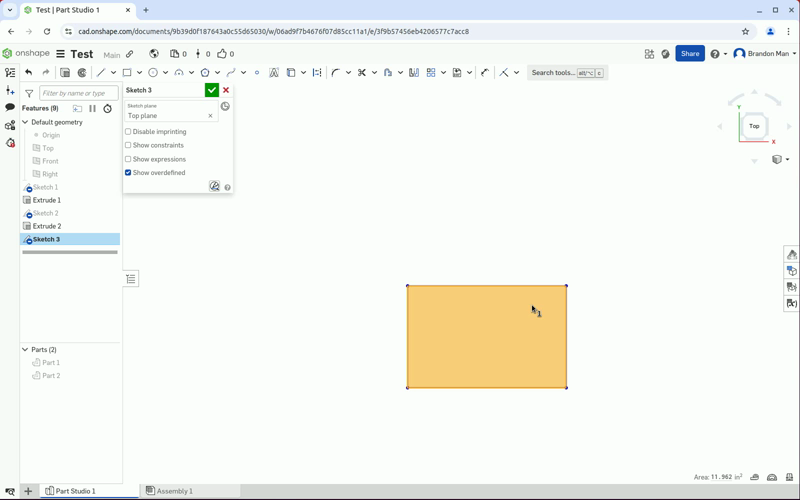
scroll(-6)
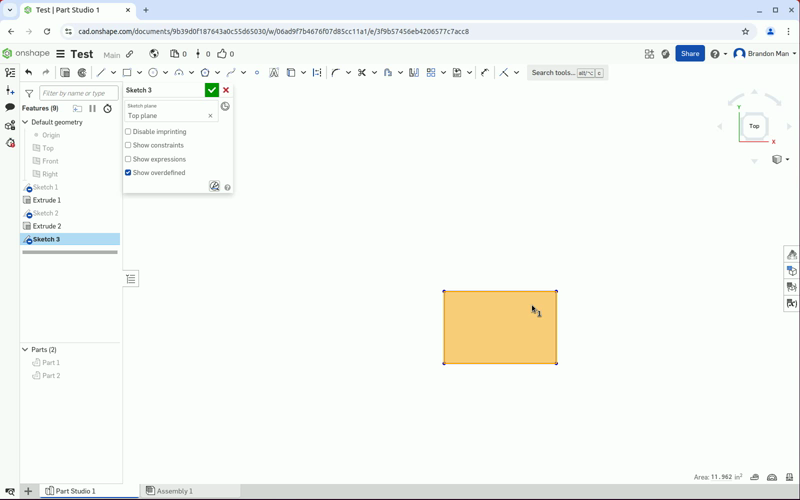
scroll(-6)
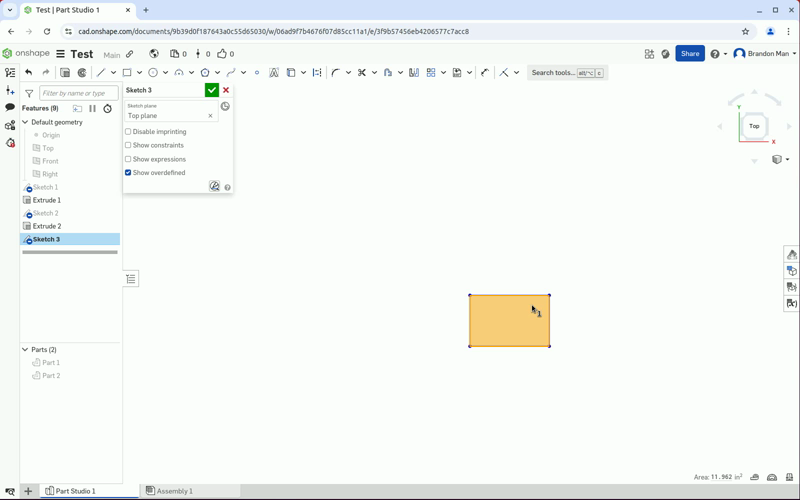
scroll(-6)
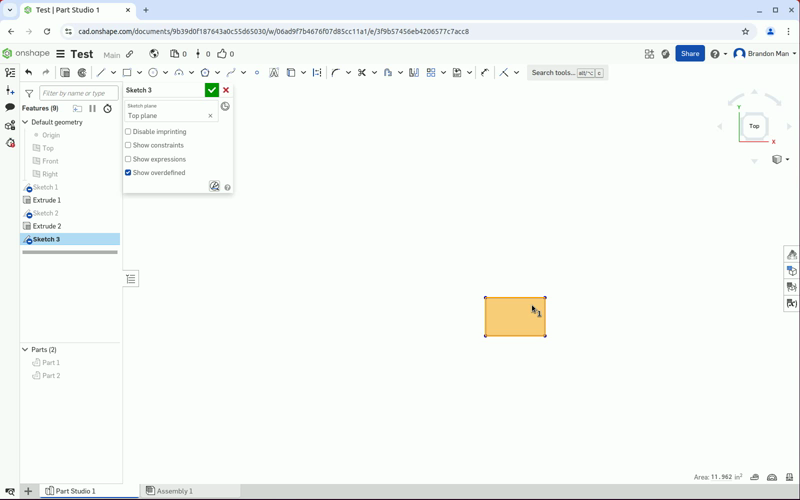
scroll(-6)
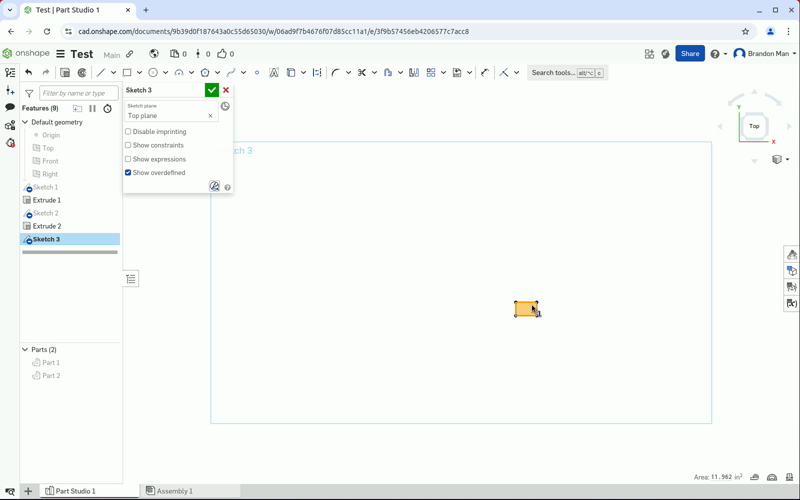
mouse_move(73, 352)
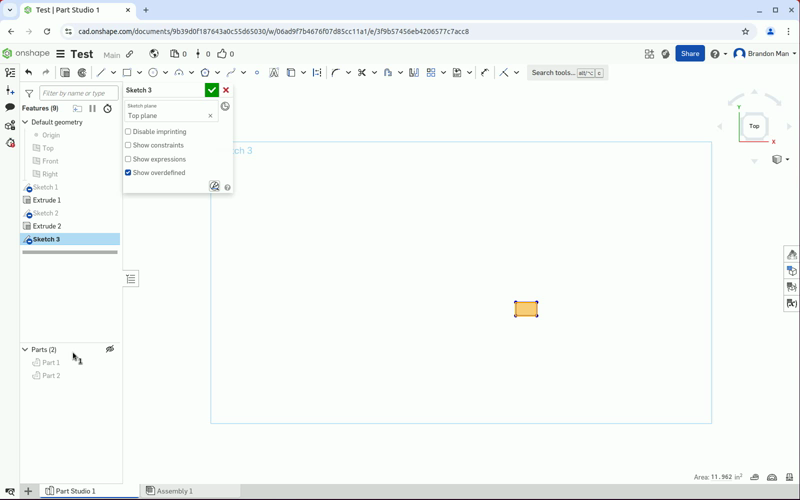
key(shift+y)
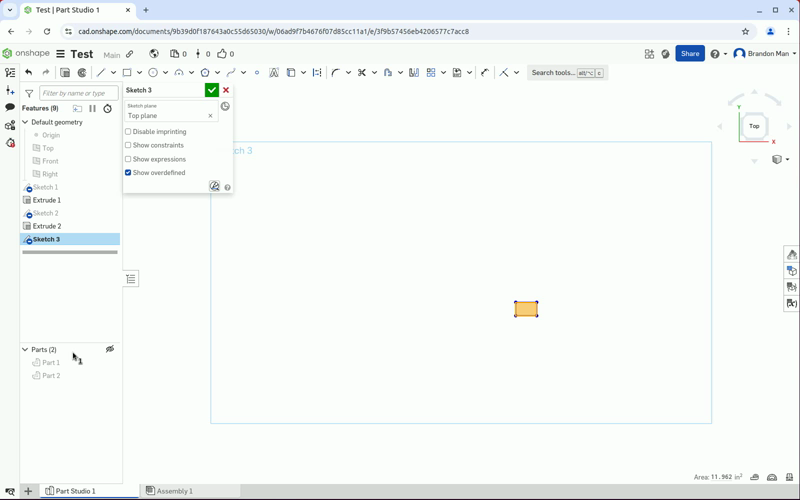
key(shift+e)
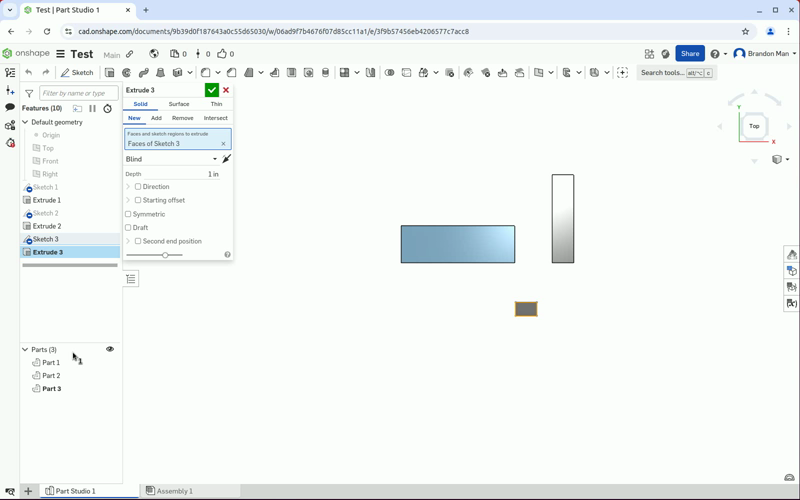
mouse_move(143, 106)
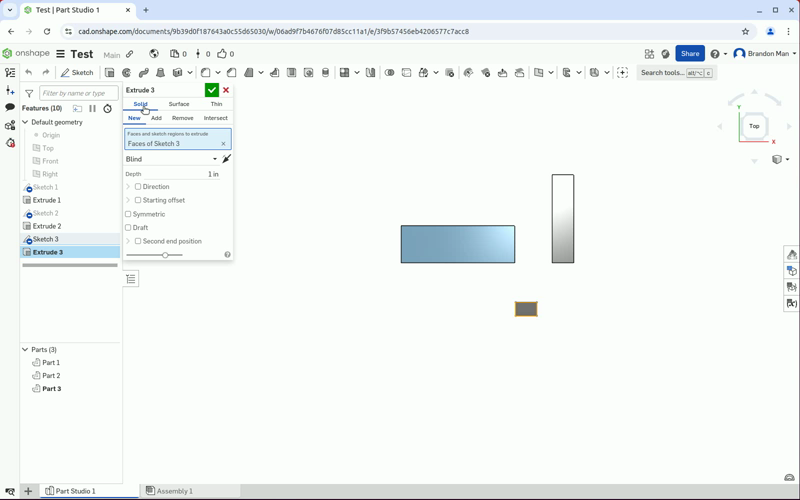
click(143, 106)
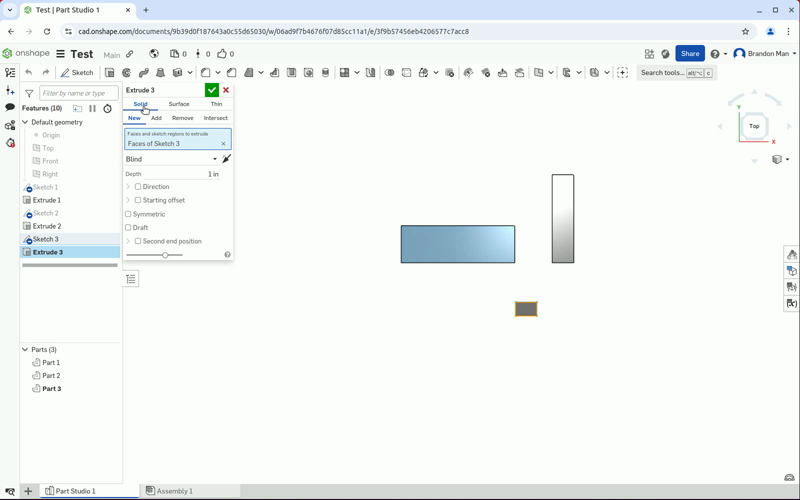
mouse_move(137, 120)
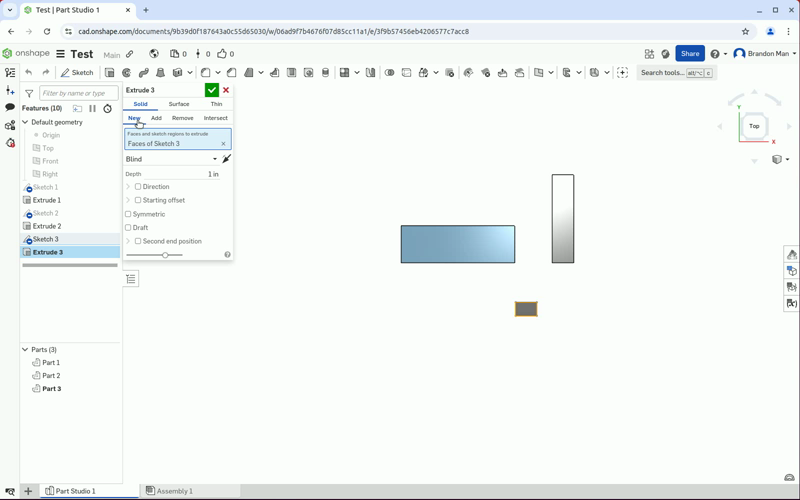
click(137, 120)
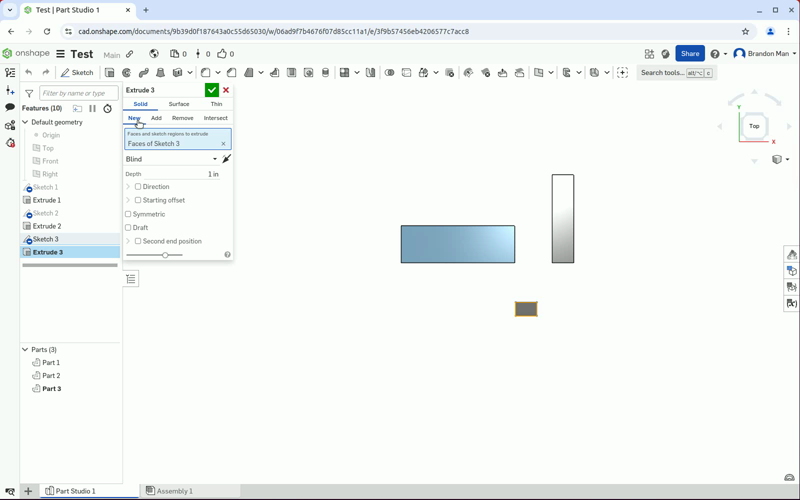
key(tab, 4)
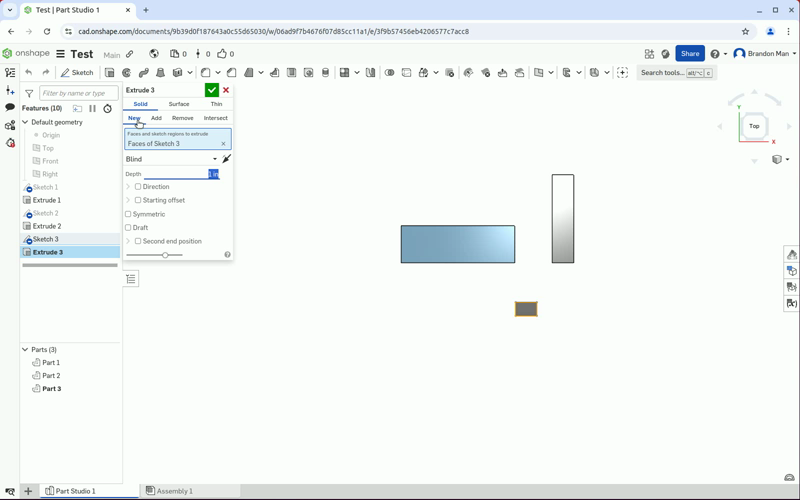
text(6.981)
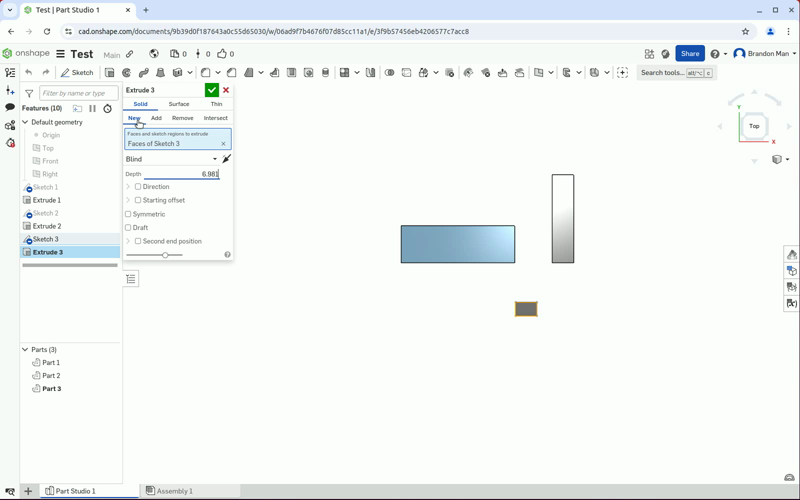
key(enter)
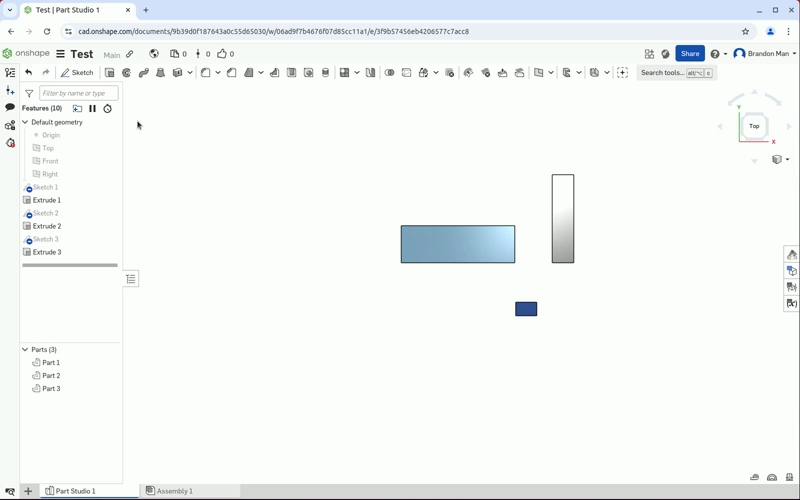
key(shift+h)
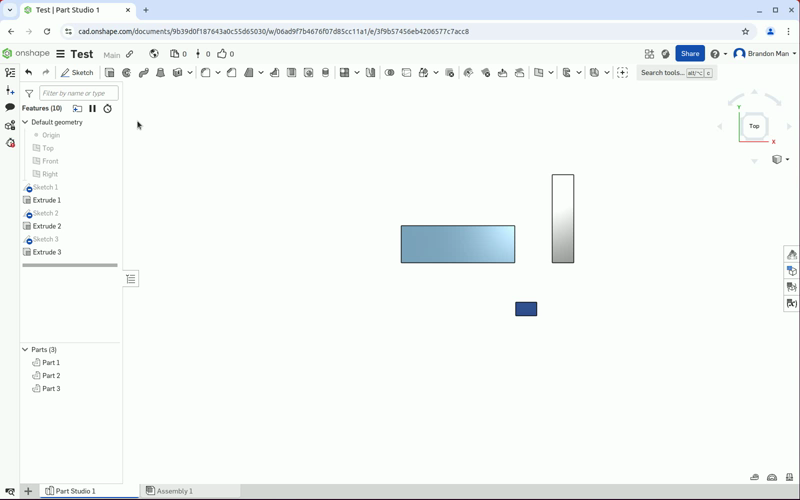
key(shift+h)
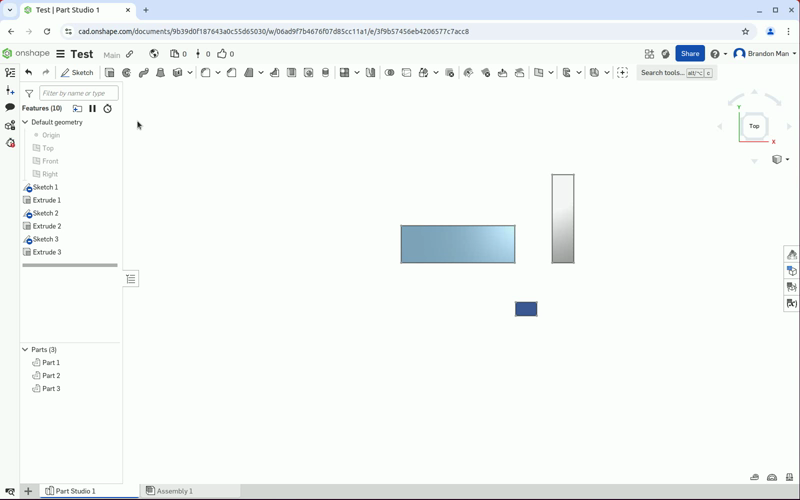
key(shift+7)
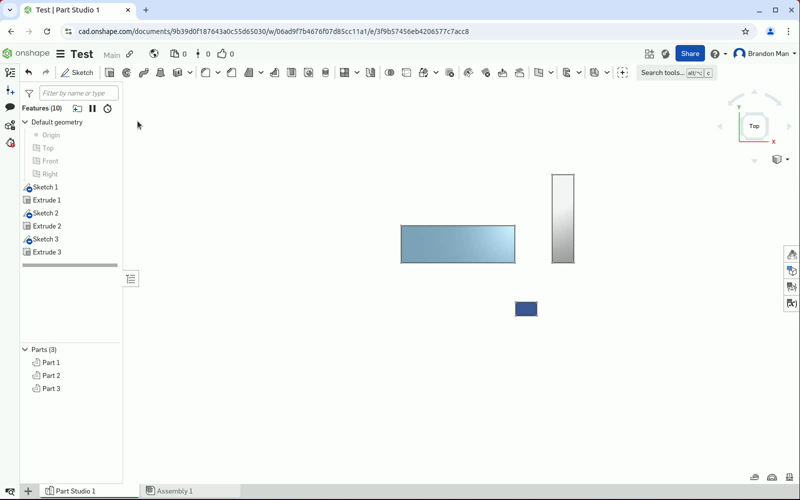
key(up, 3)
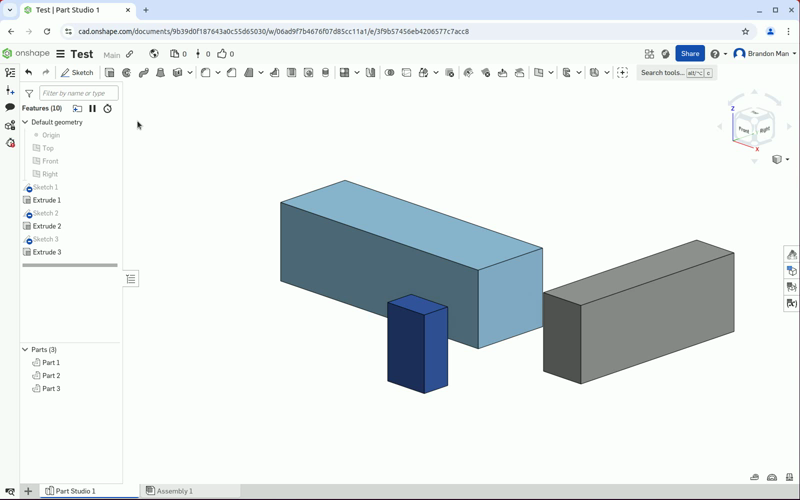
key(left, 3)
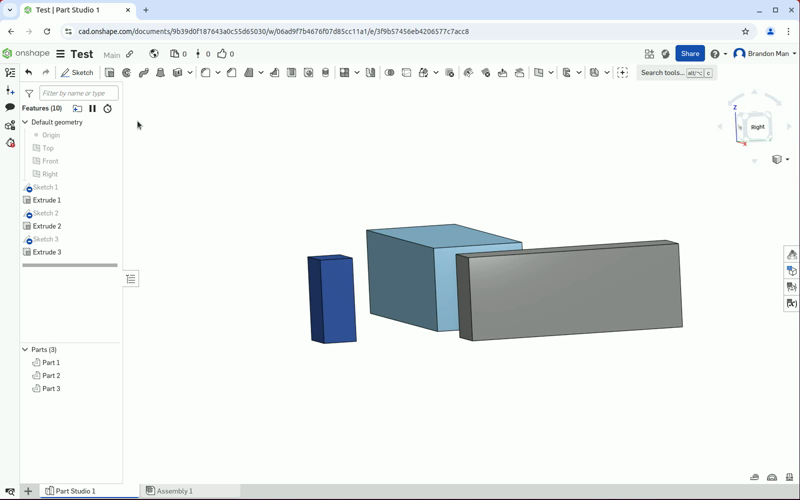
key(right, 3)
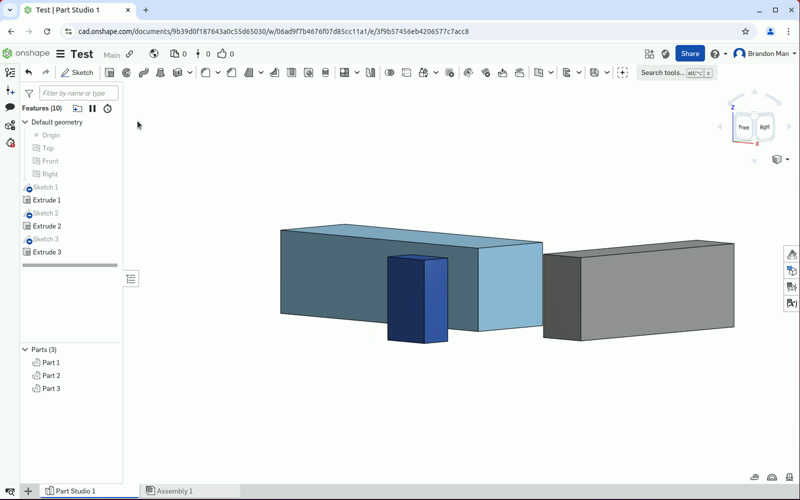
key(down, 3)
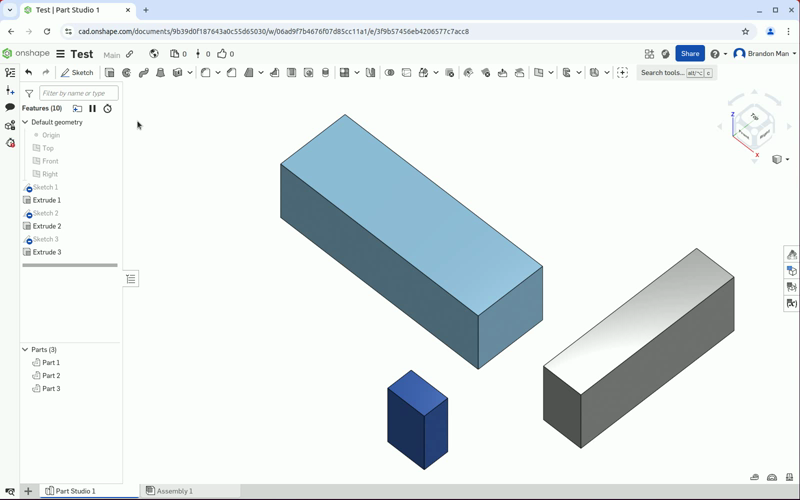
mouse_move(73, 189)
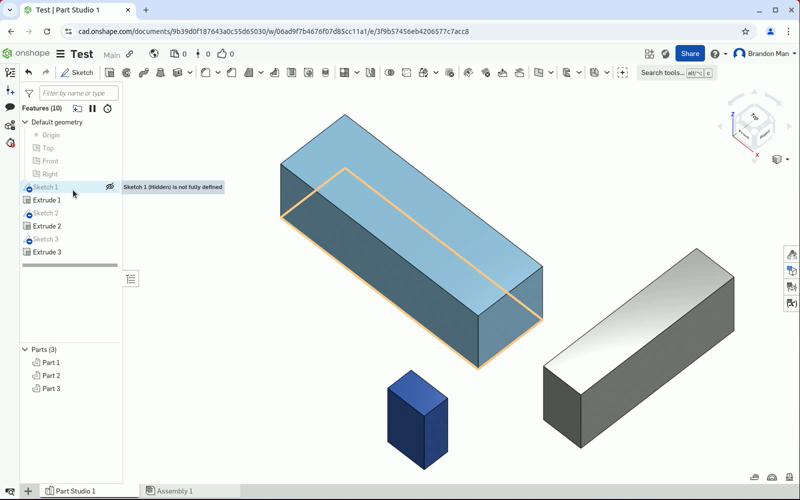
click(73, 189)